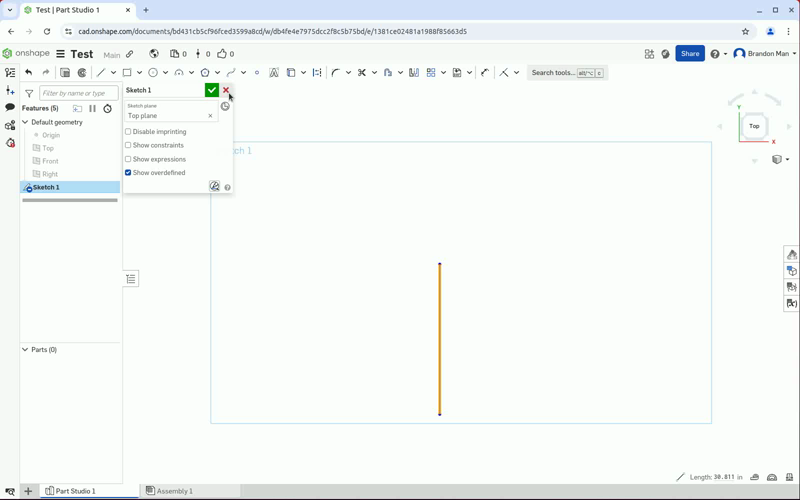
key(shift+h)
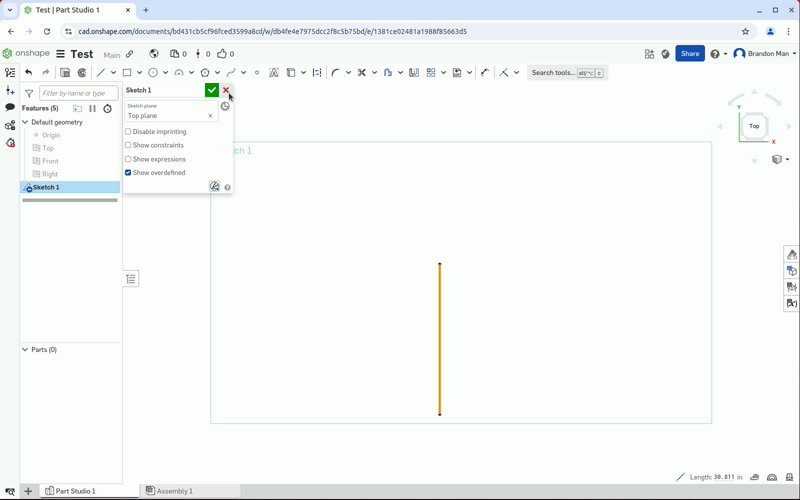
key(shift+s)
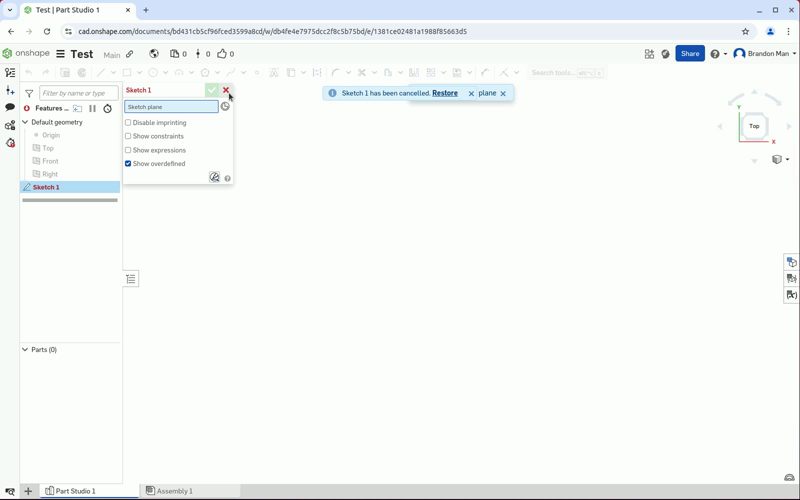
mouse_move(73, 150)
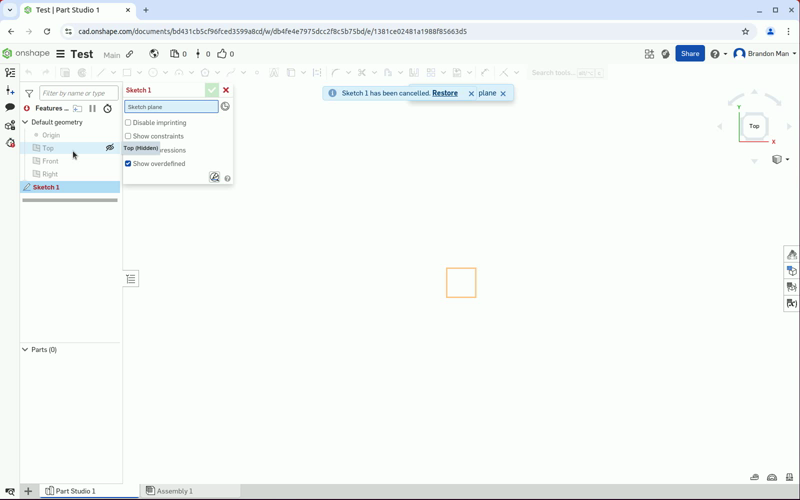
click(73, 150)
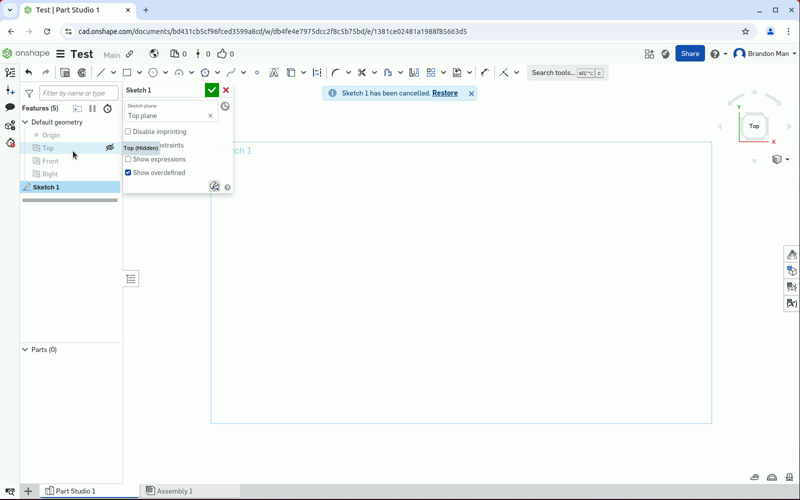
mouse_move(73, 352)
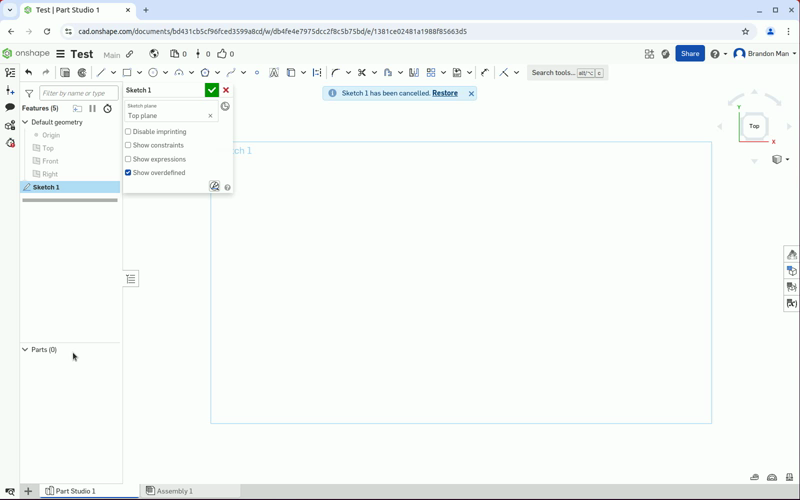
key(y)
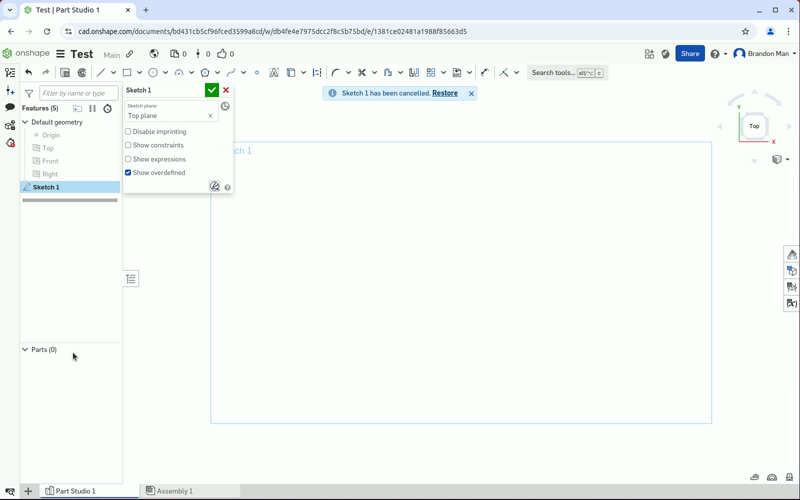
key(l)
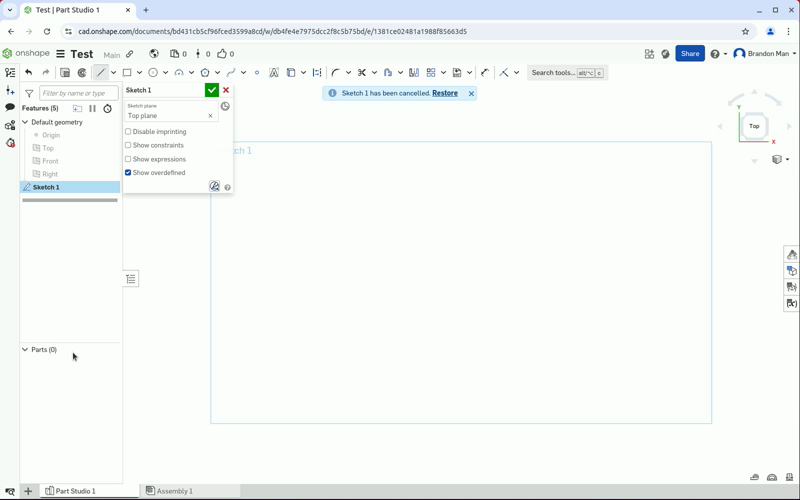
key_down(shift)
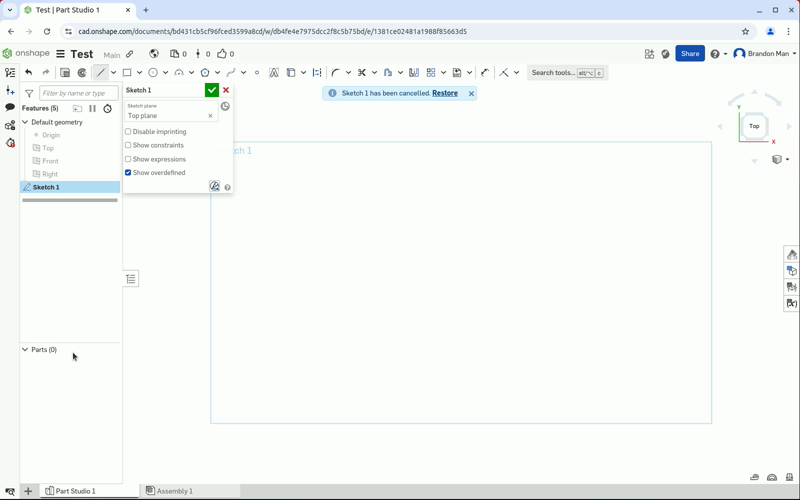
mouse_move(349, 282)
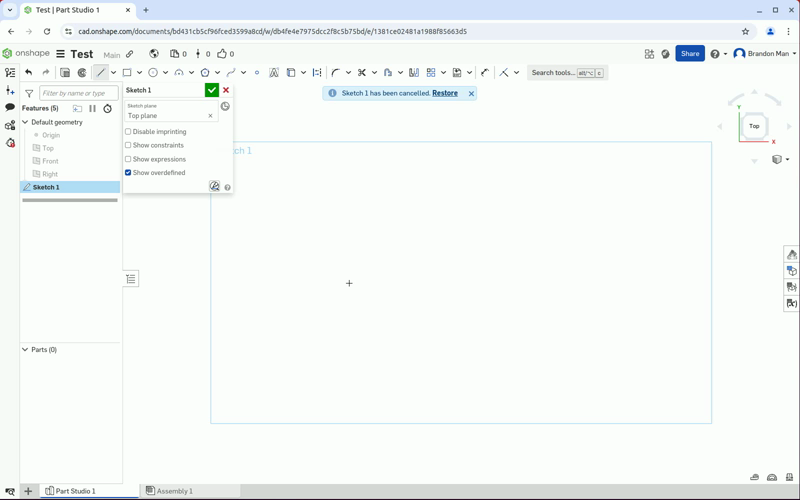
click(349, 282)
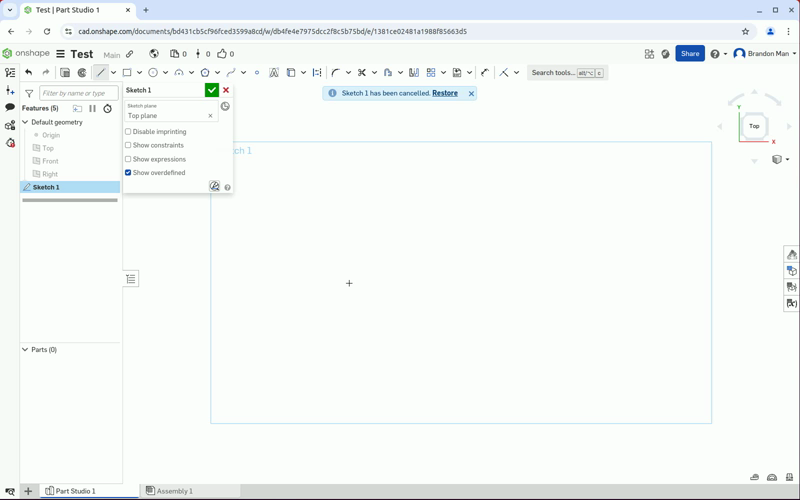
key_up(shift)
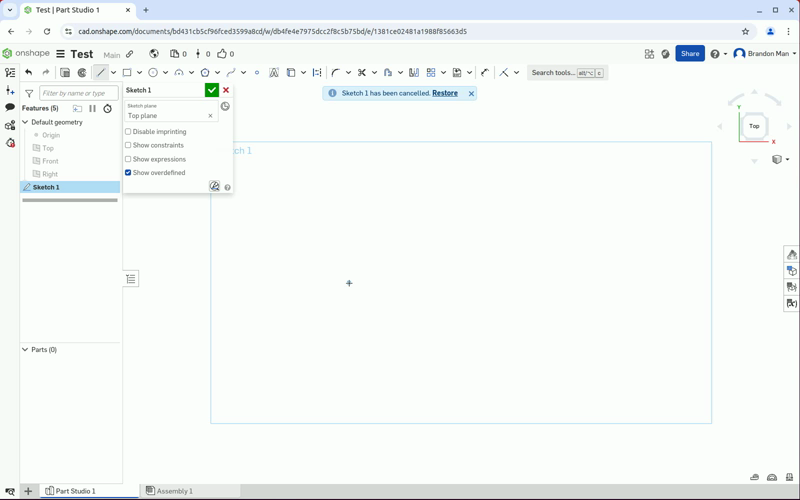
key_down(shift)
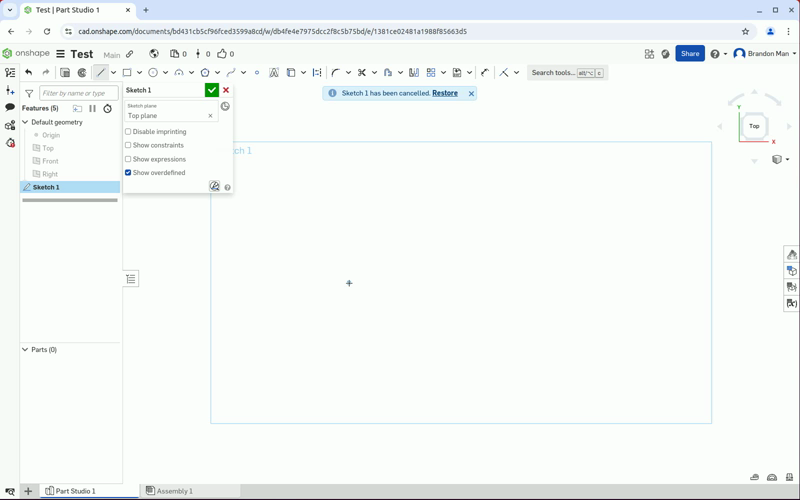
mouse_move(405, 378)
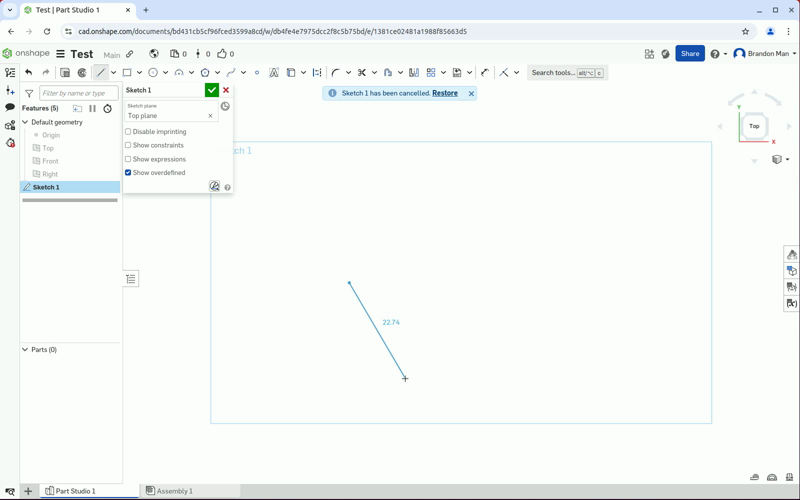
click(405, 378)
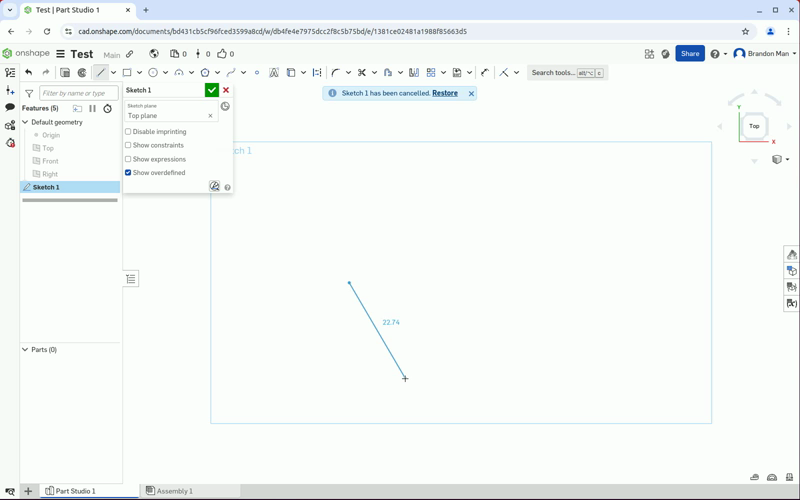
key_up(shift)
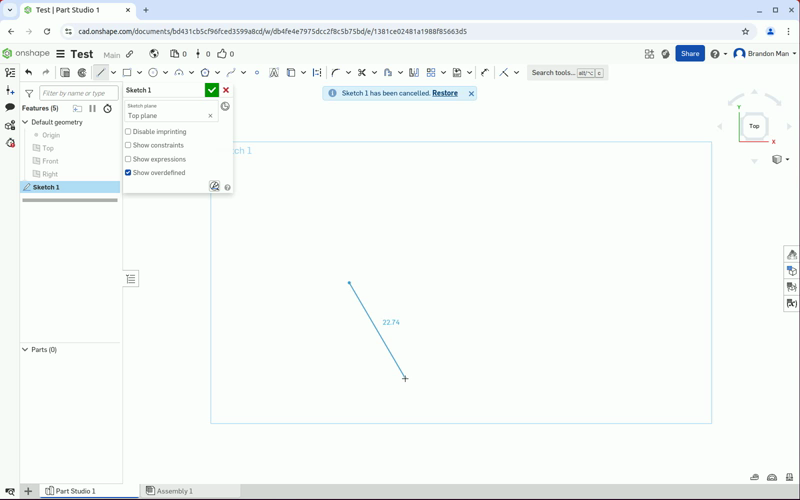
key_down(shift)
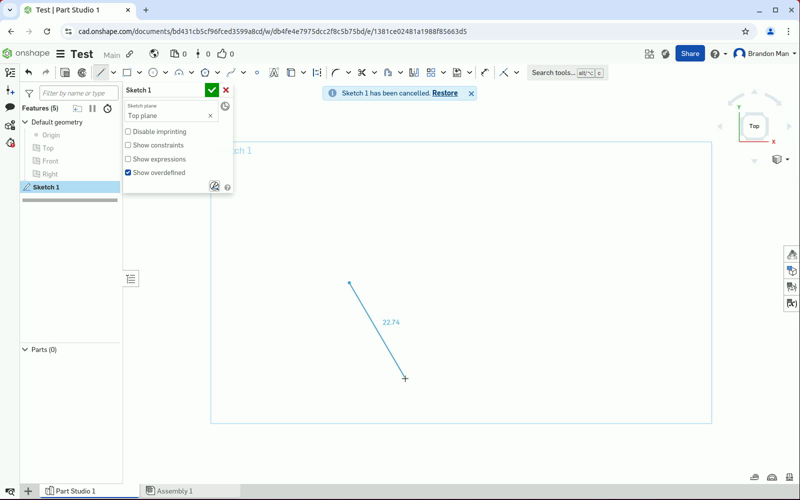
mouse_move(514, 378)
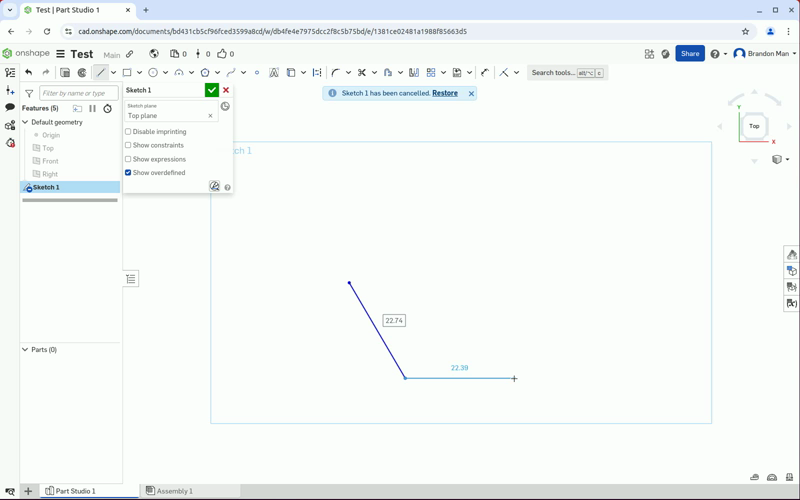
click(514, 378)
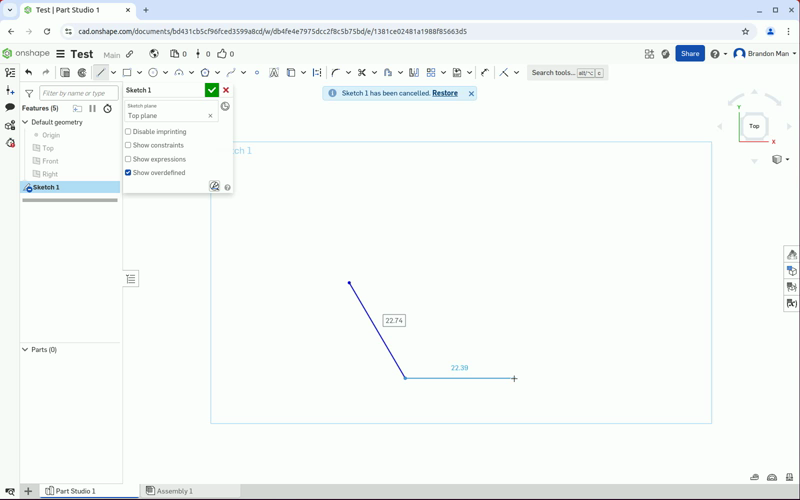
key_up(shift)
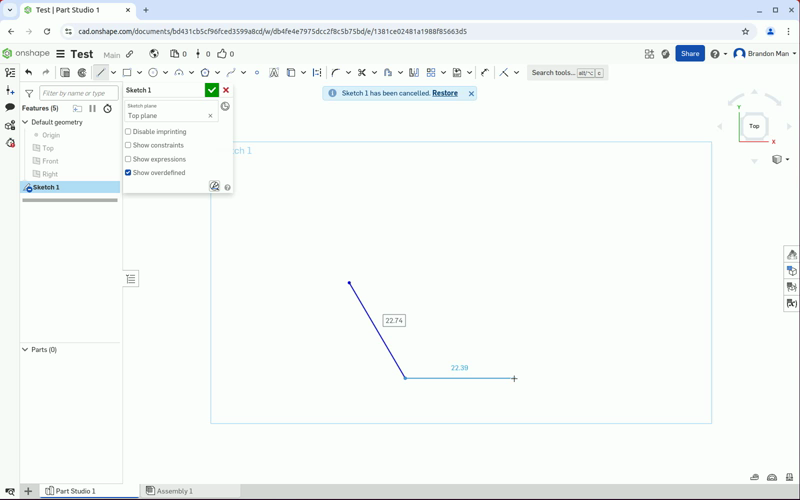
key_down(shift)
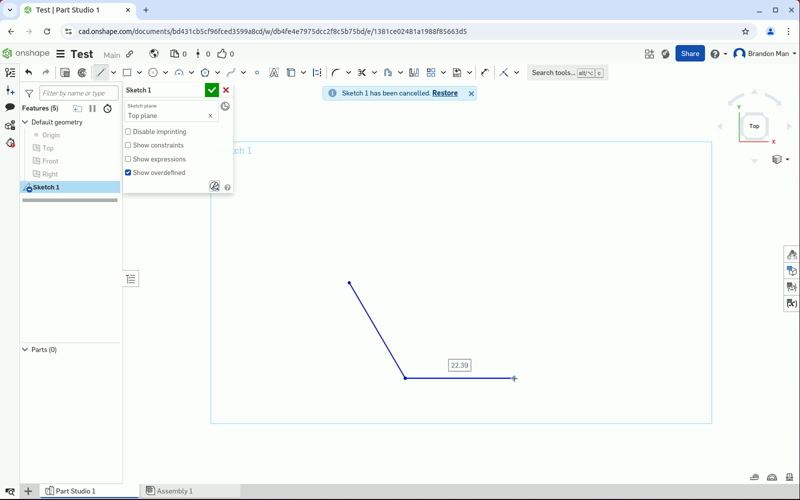
mouse_move(569, 282)
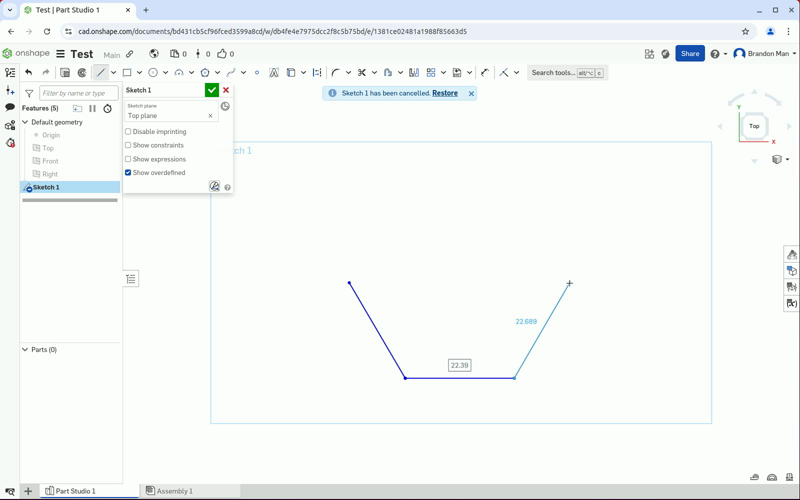
click(569, 282)
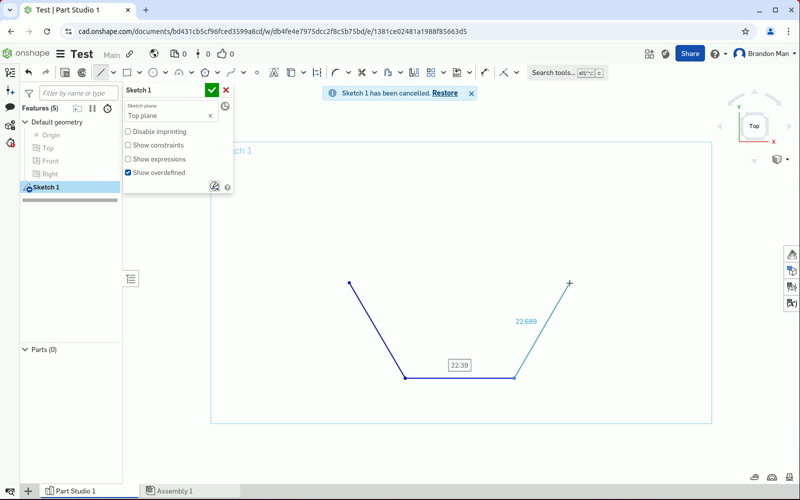
key_up(shift)
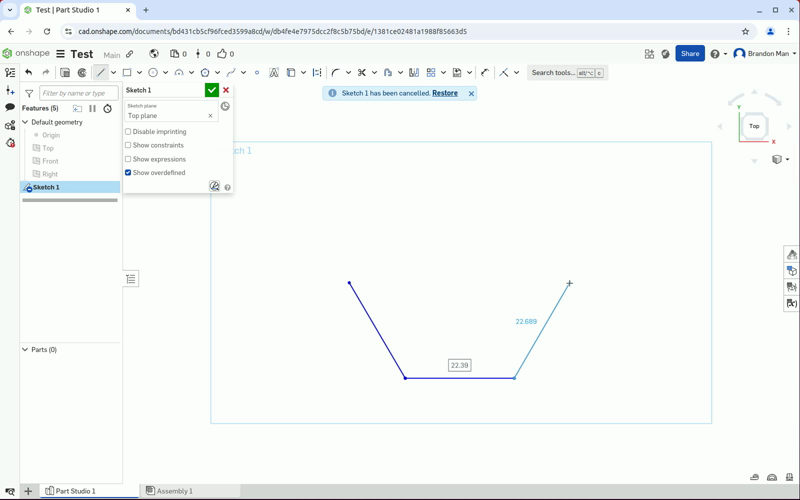
key_down(shift)
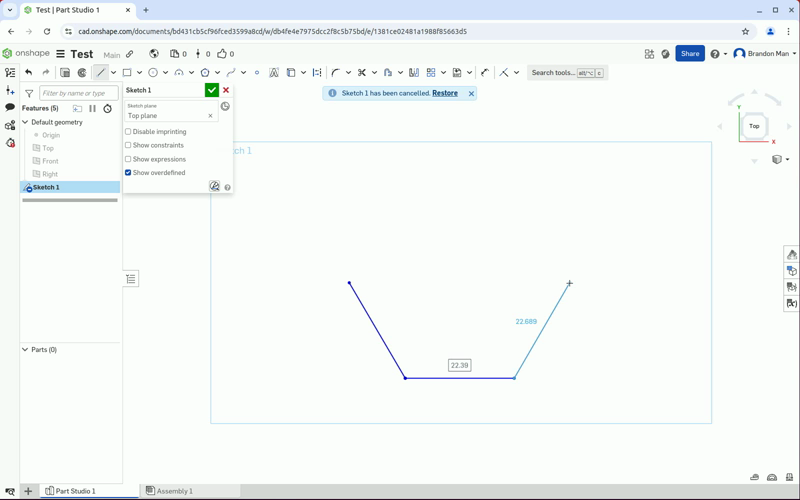
mouse_move(514, 187)
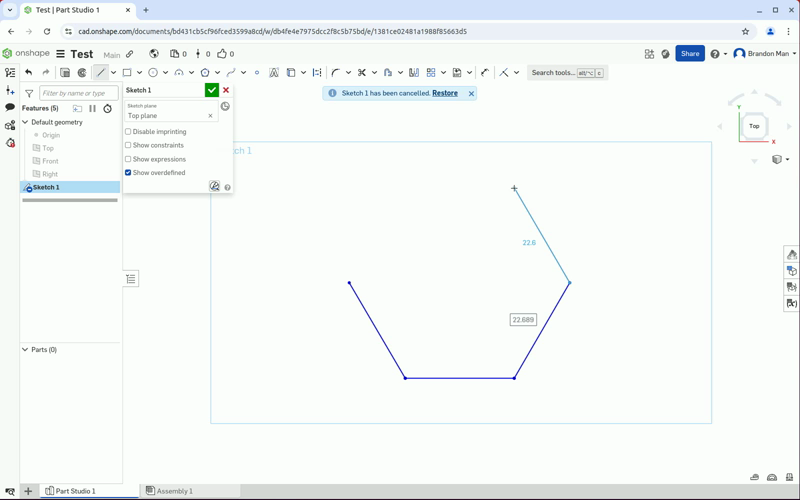
click(514, 187)
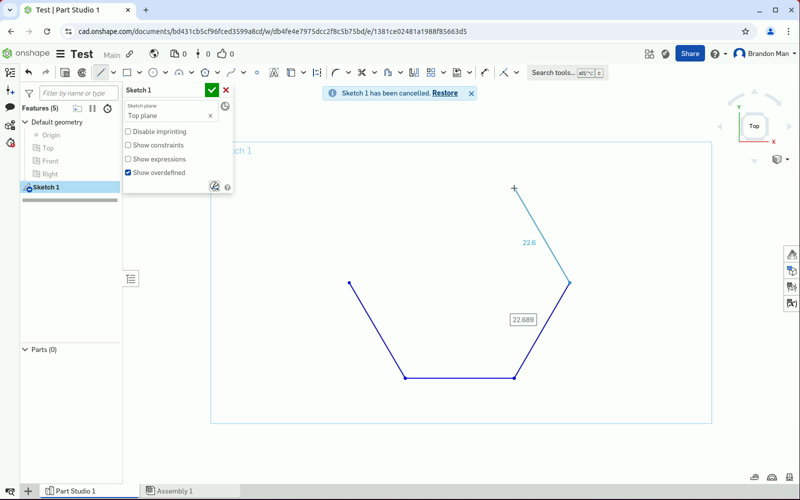
key_up(shift)
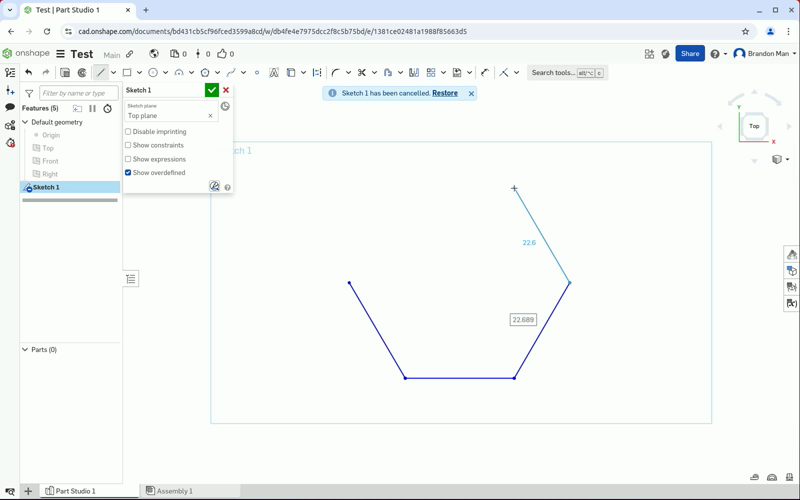
key_down(shift)
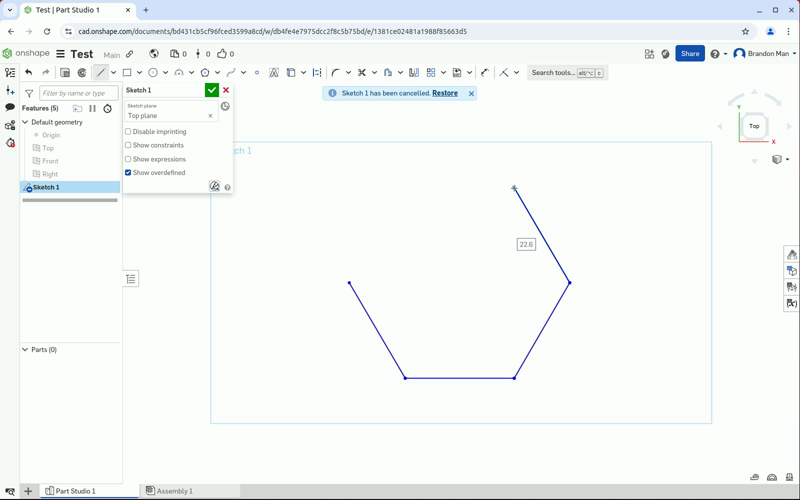
mouse_move(405, 187)
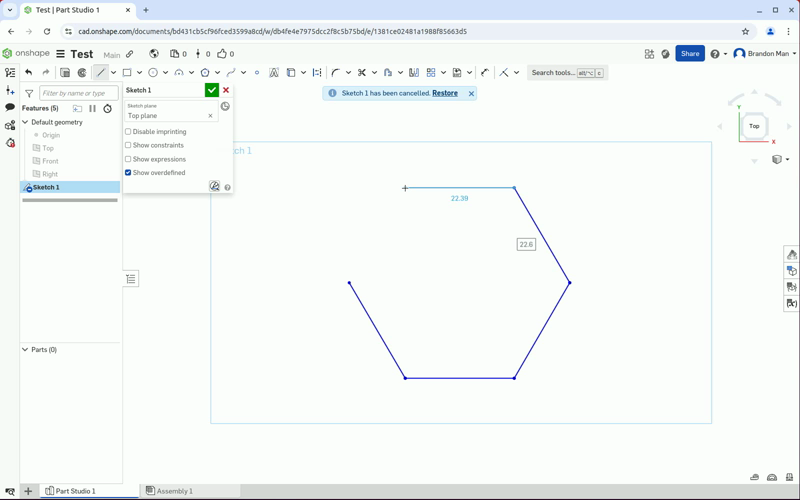
click(405, 187)
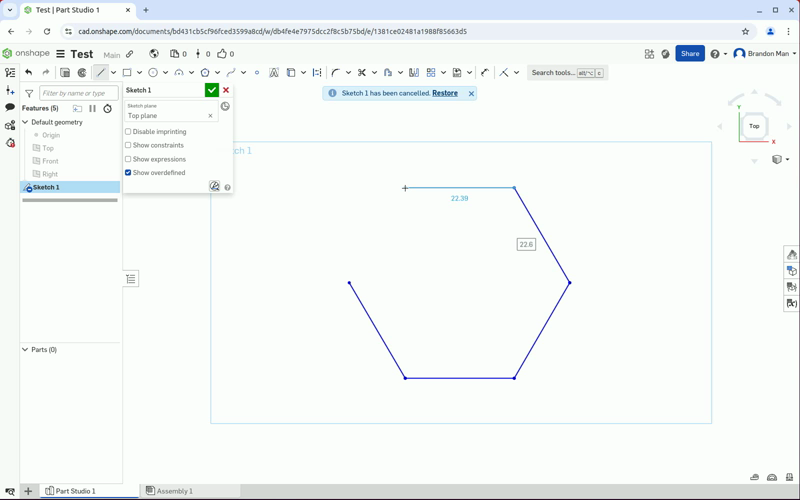
key_up(shift)
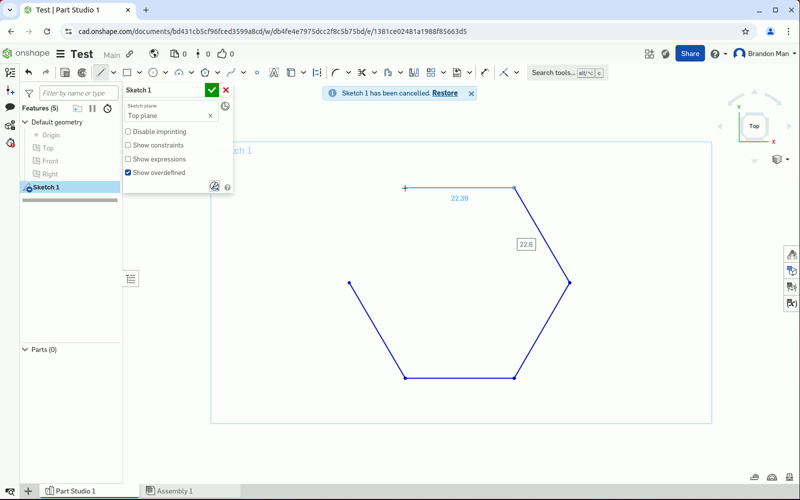
key_down(shift)
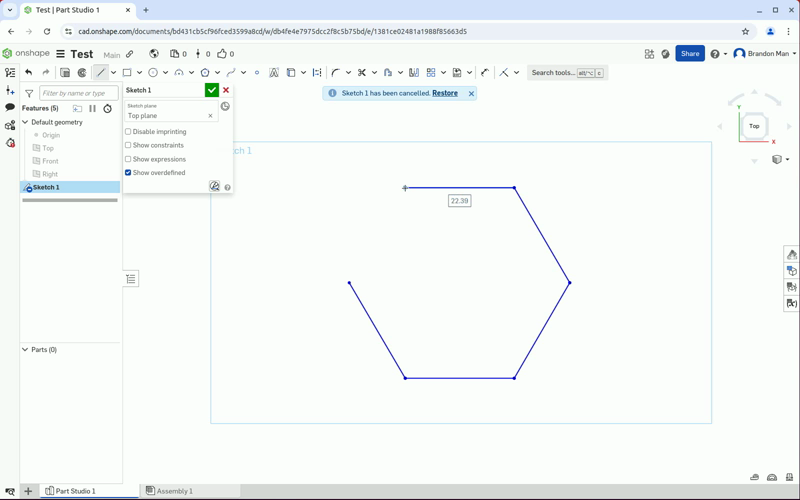
mouse_move(349, 282)
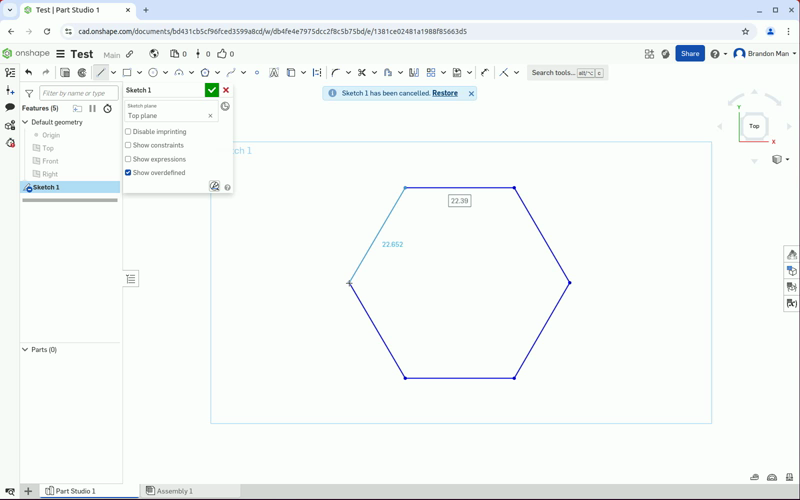
key_up(shift)
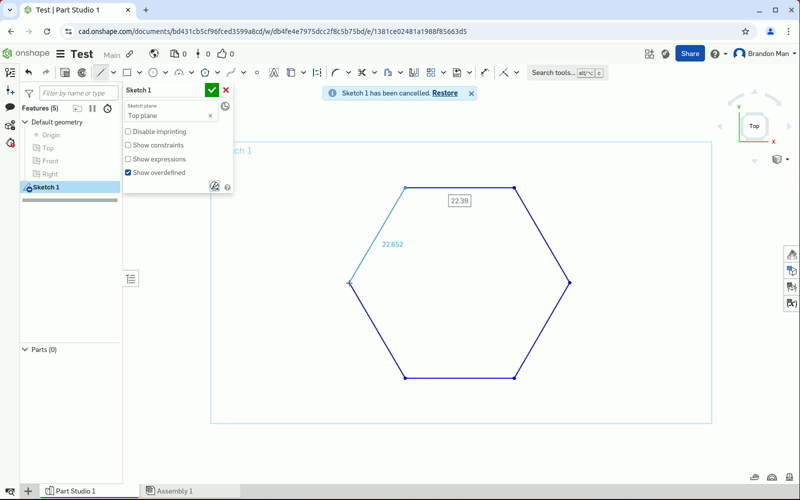
click(349, 282)
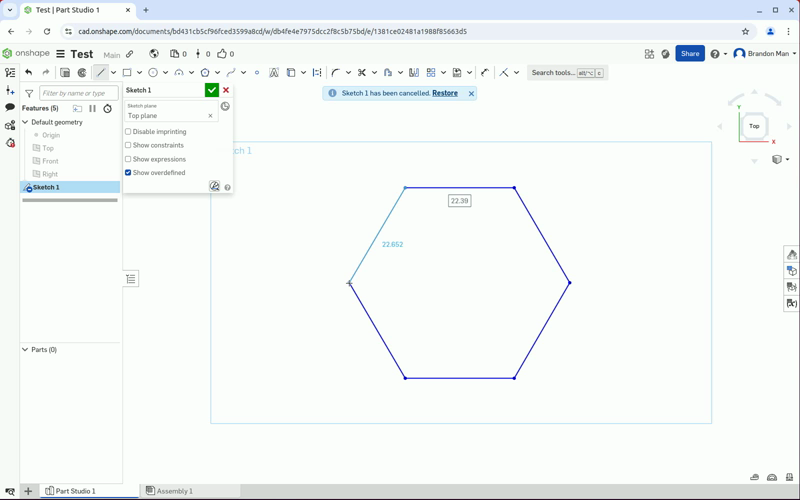
key(esc)
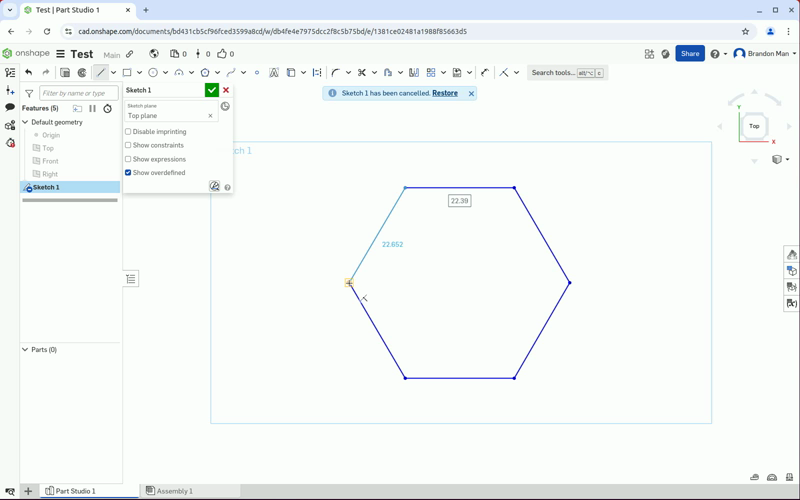
mouse_move(454, 303)
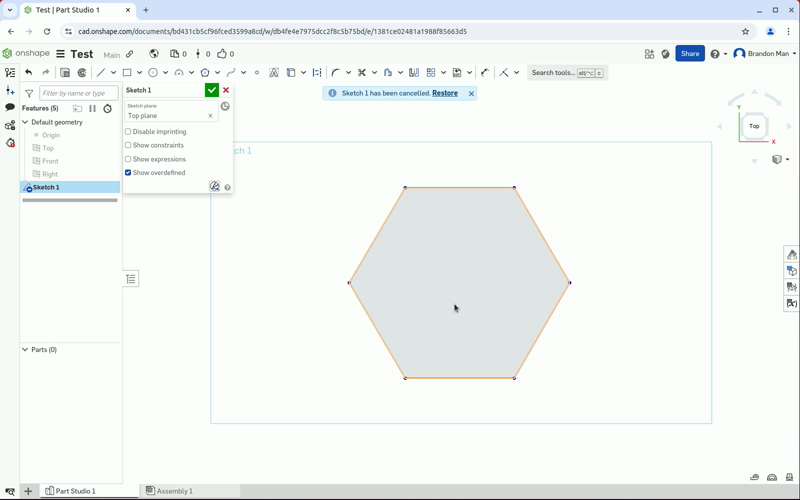
click(454, 303)
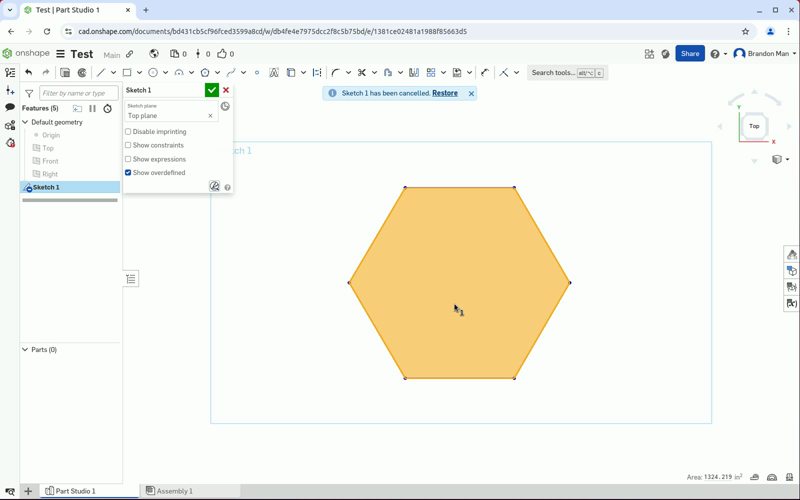
mouse_move(73, 352)
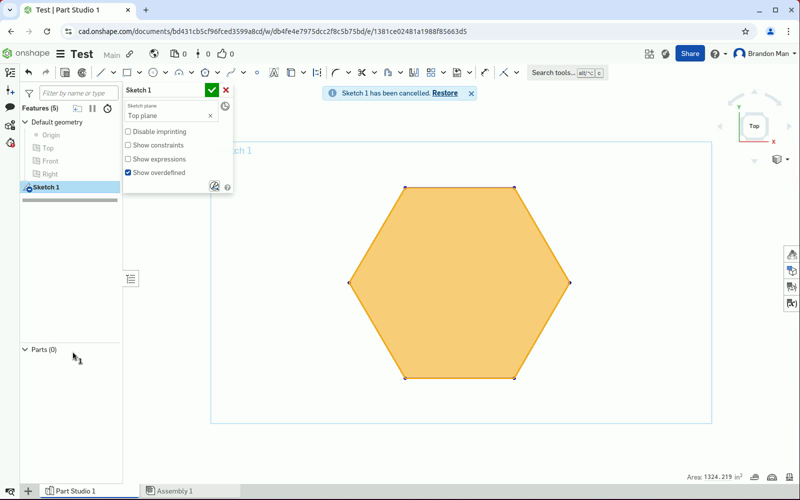
key(shift+y)
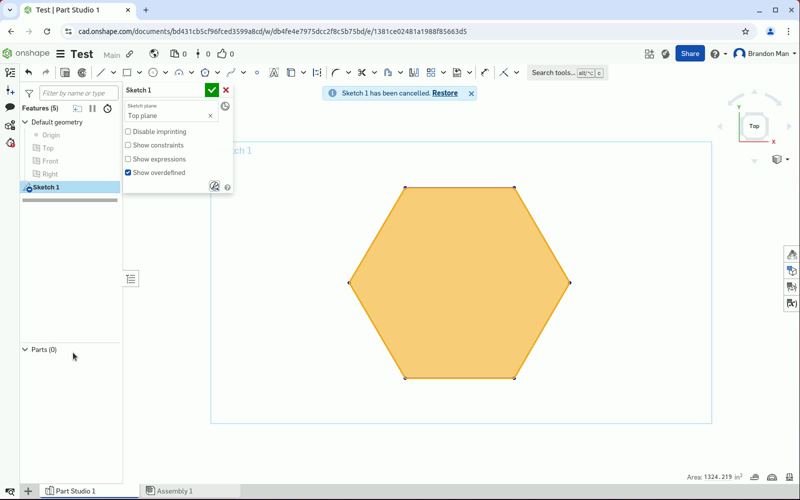
key(shift+e)
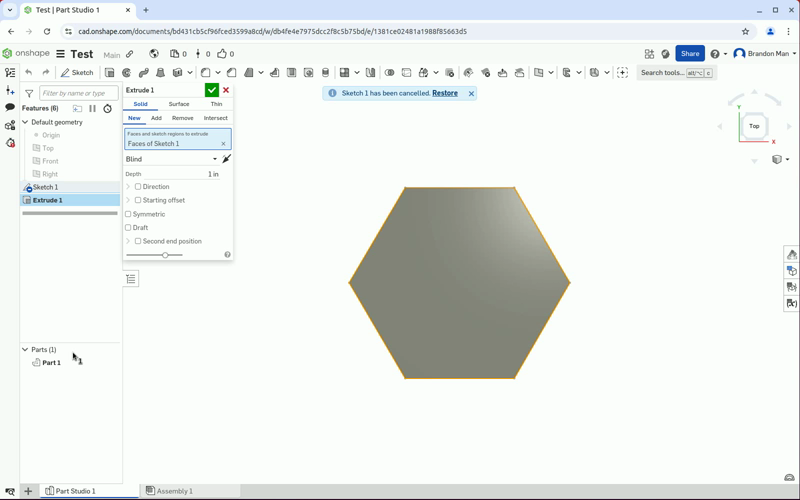
mouse_move(143, 106)
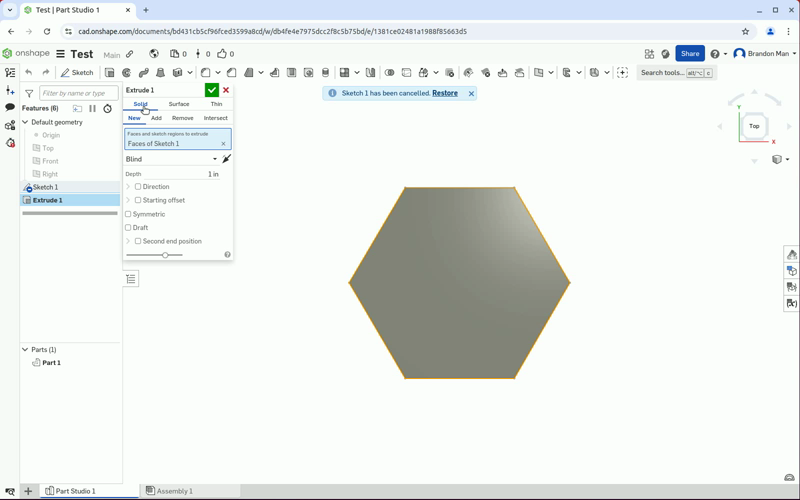
click(143, 106)
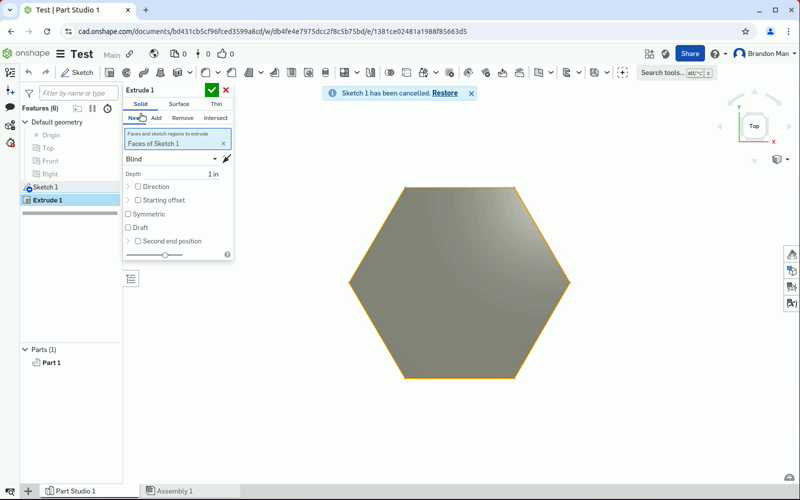
mouse_move(137, 120)
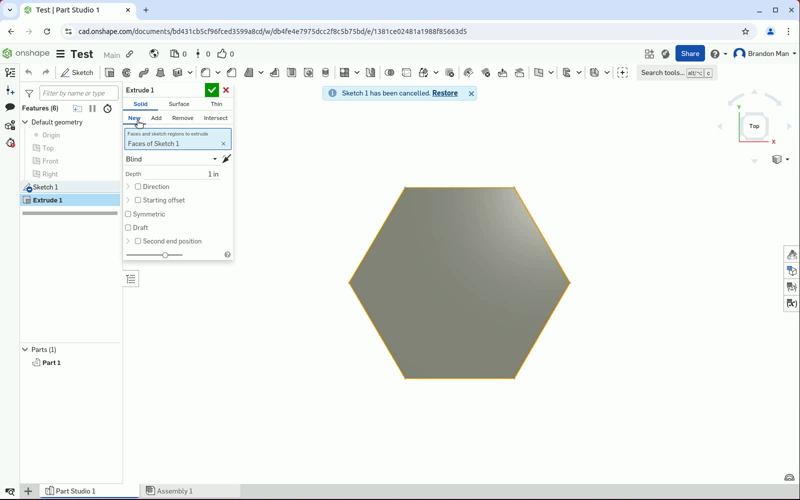
click(137, 120)
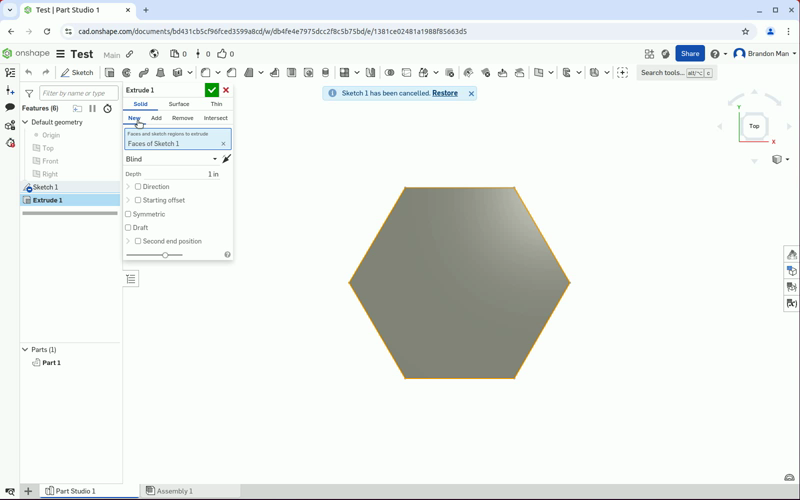
key(tab, 4)
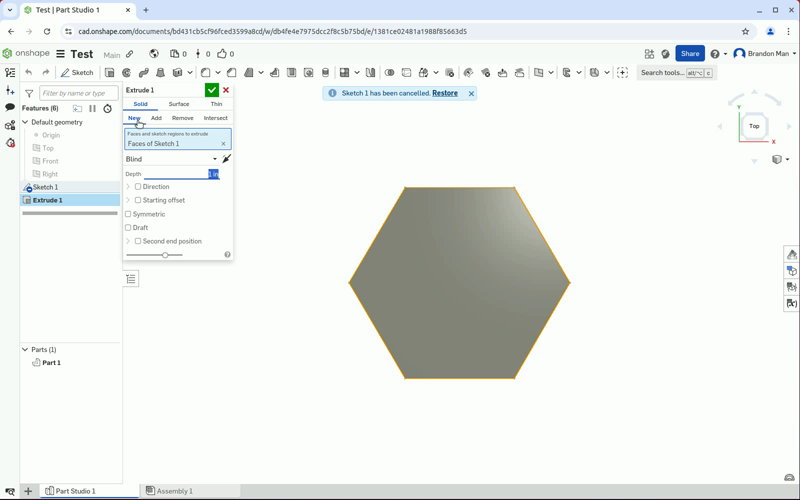
text(15.405)
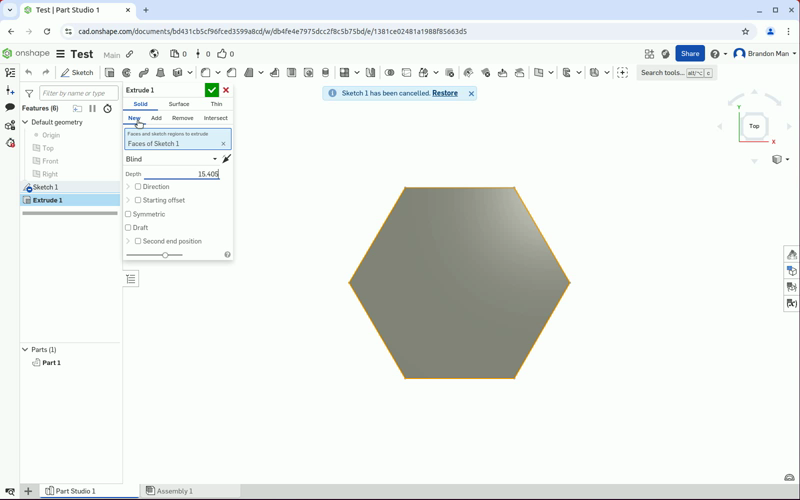
key(enter)
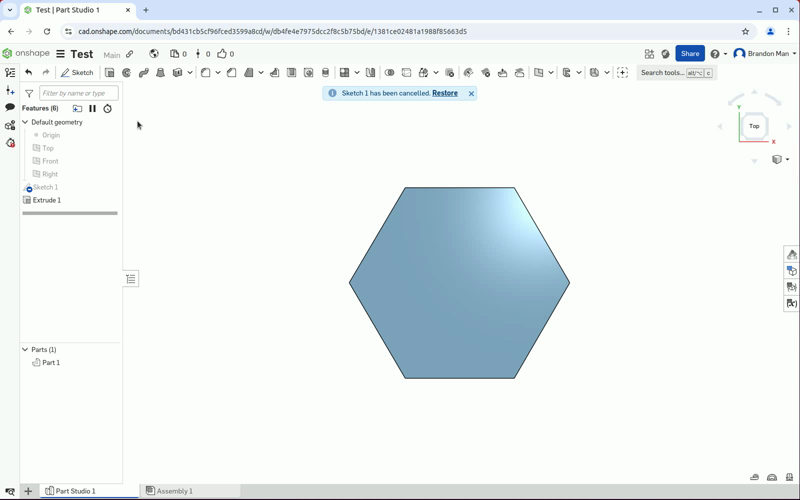
key(shift+h)
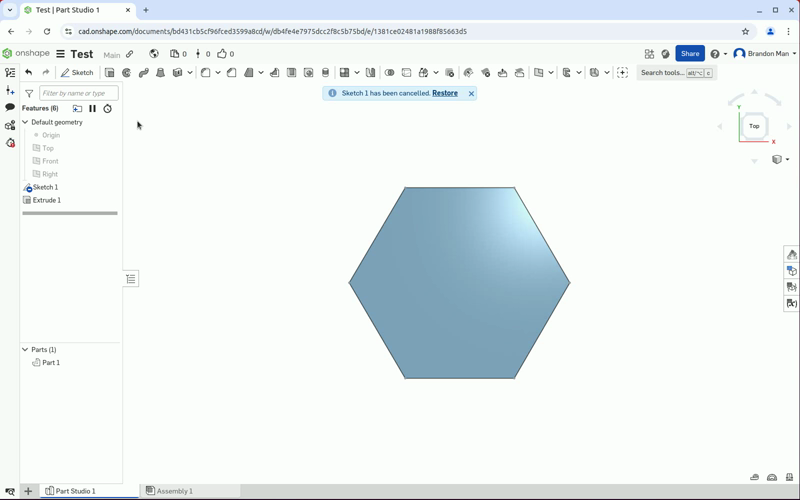
key(shift+h)
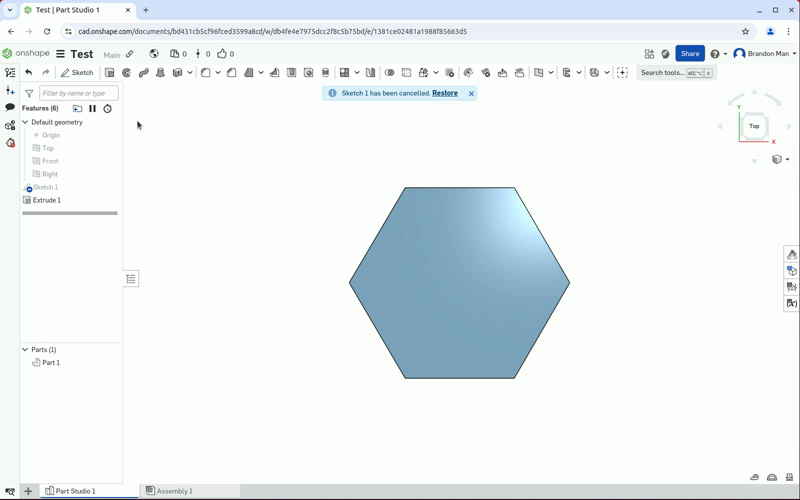
mouse_move(73, 189)
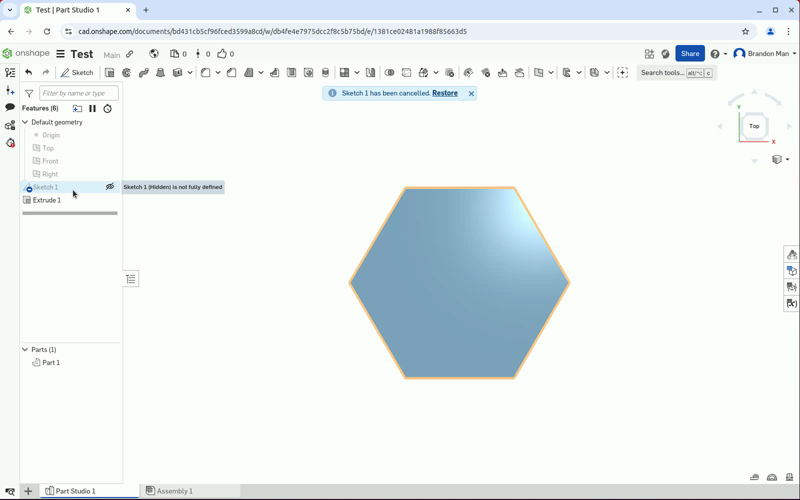
click(73, 189)
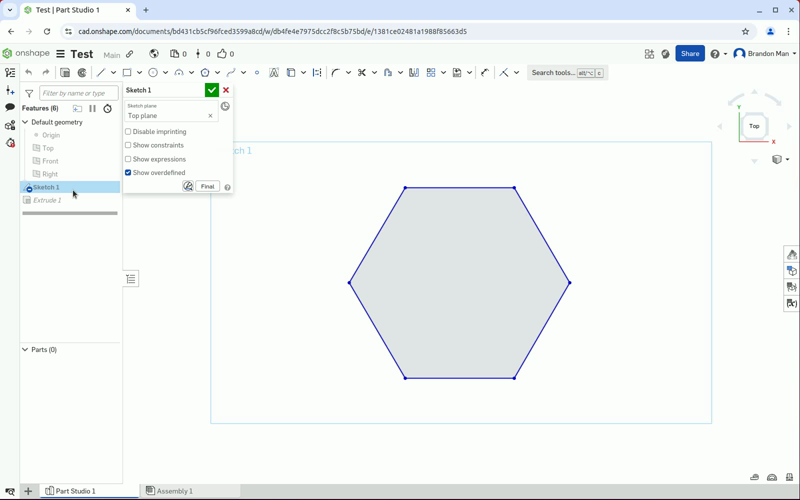
mouse_move(229, 92)
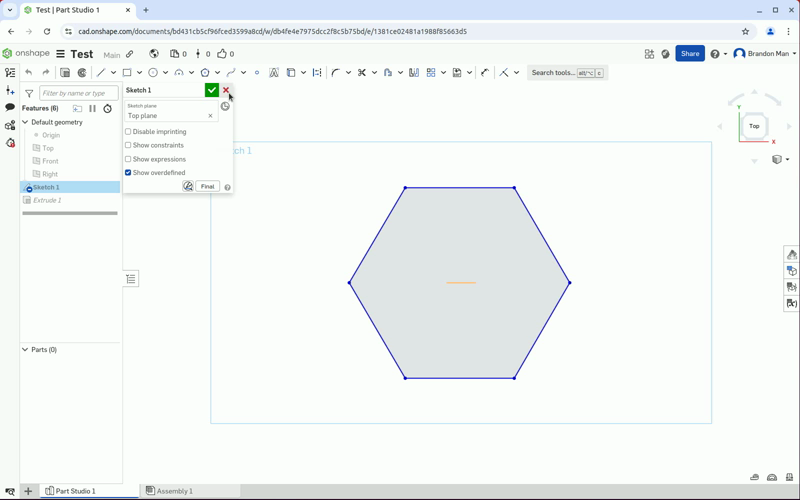
click(229, 92)
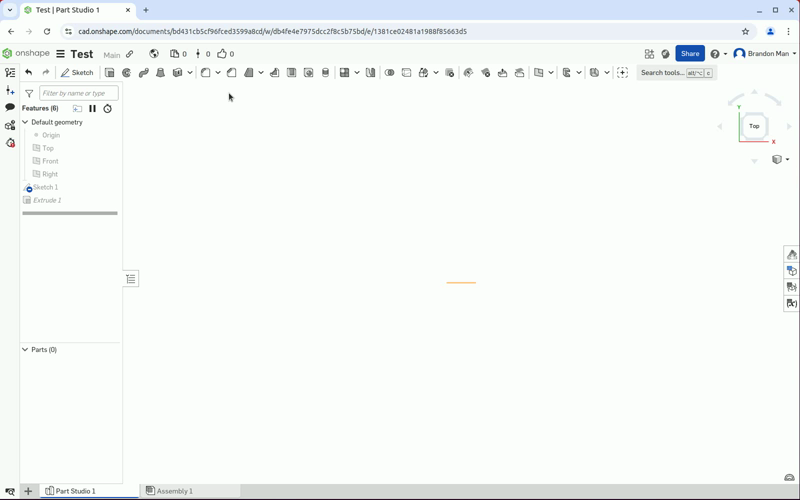
mouse_move(541, 75)
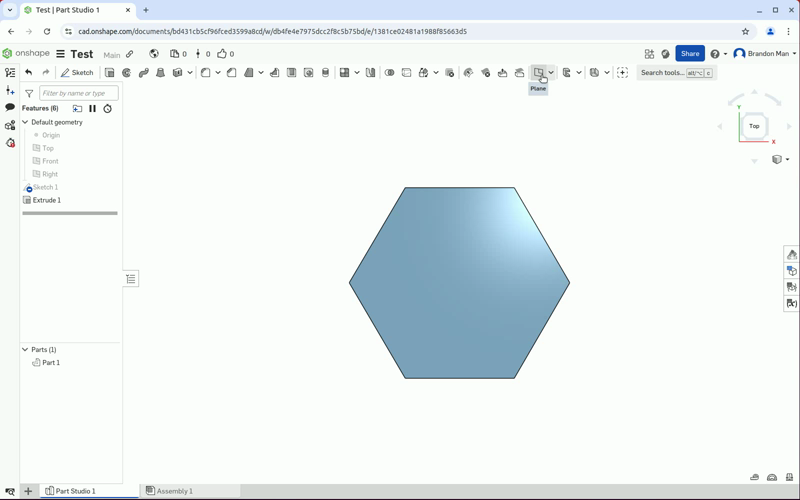
click(541, 75)
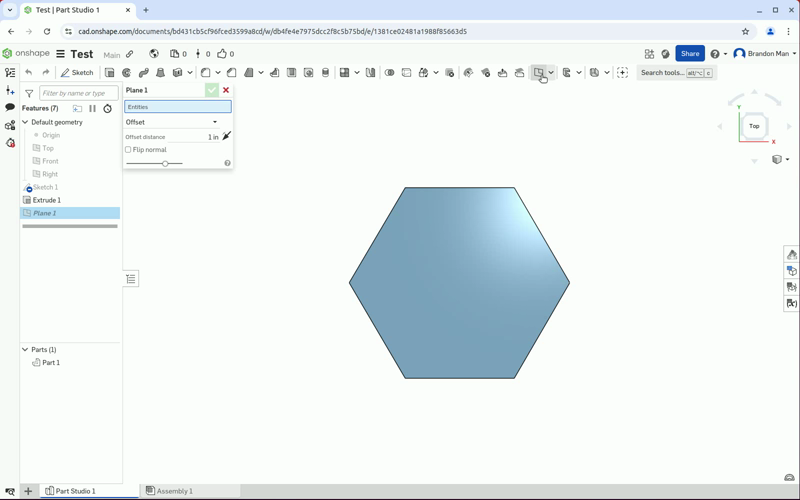
mouse_move(73, 150)
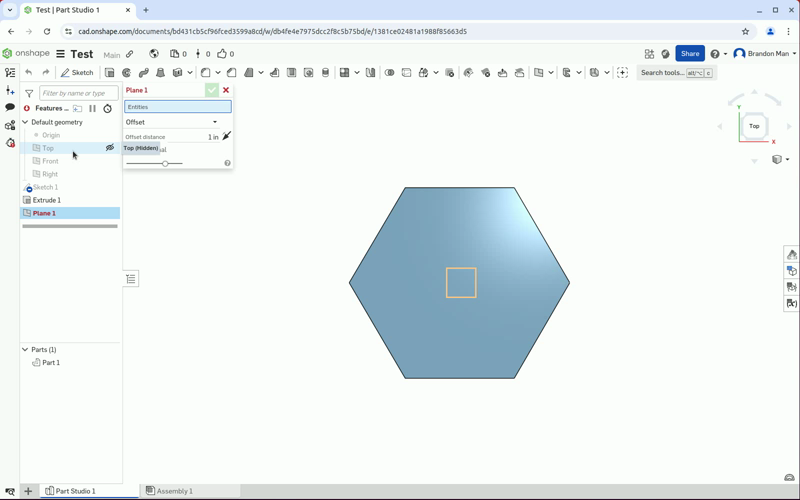
click(73, 150)
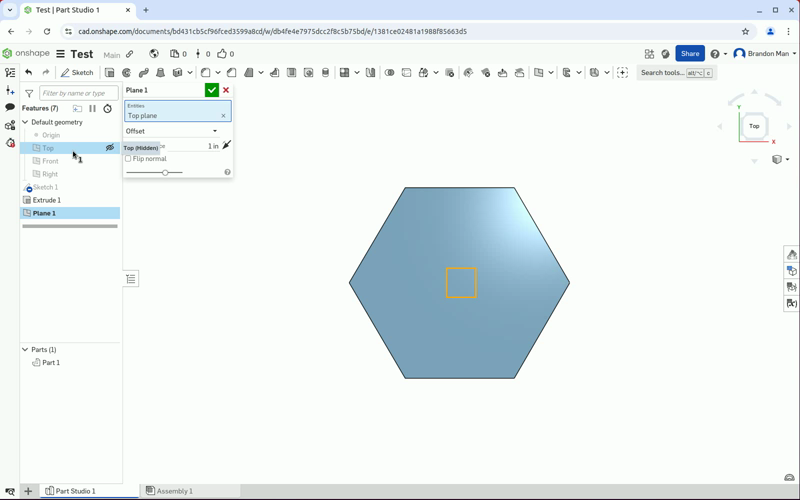
key(tab, 2)
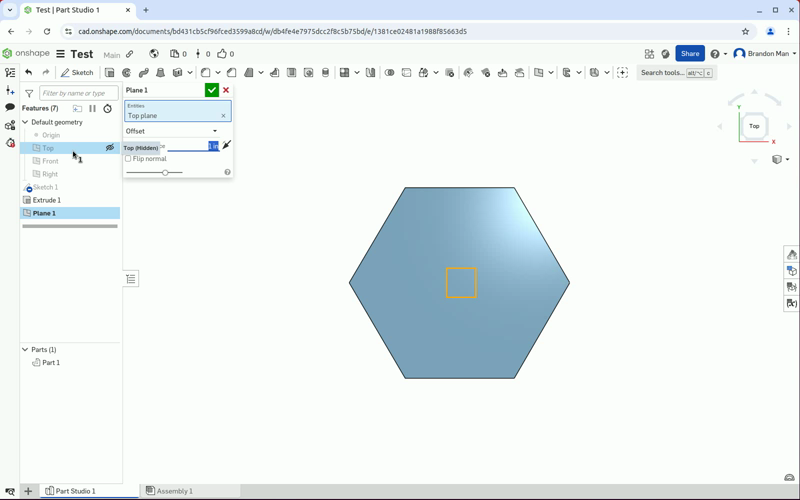
text(15.405)
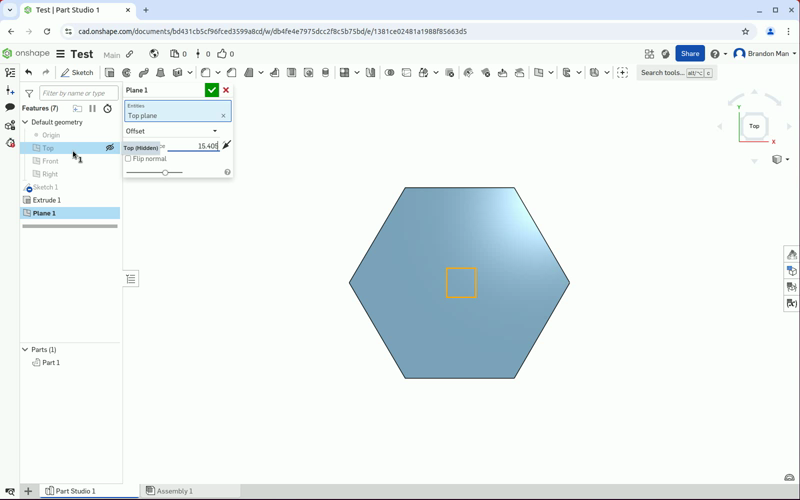
key(enter, 2)
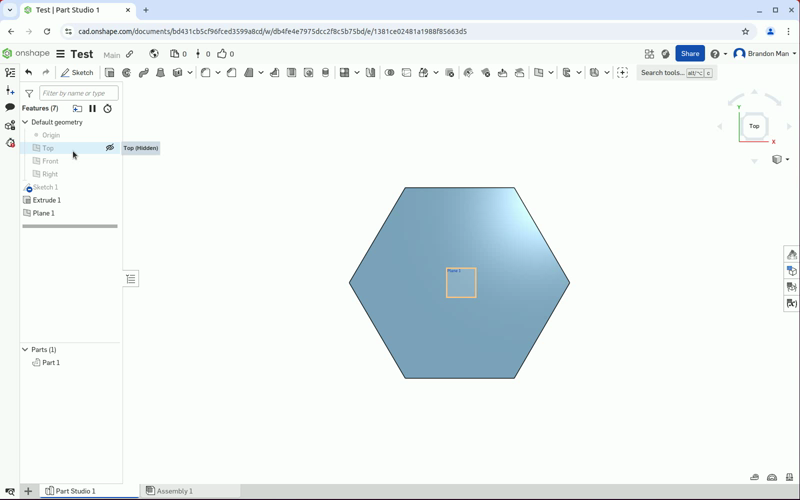
key(shift+s)
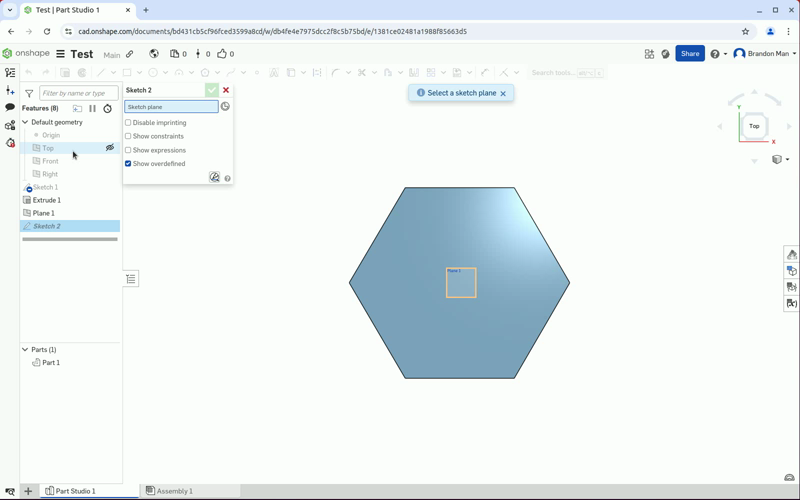
mouse_move(73, 215)
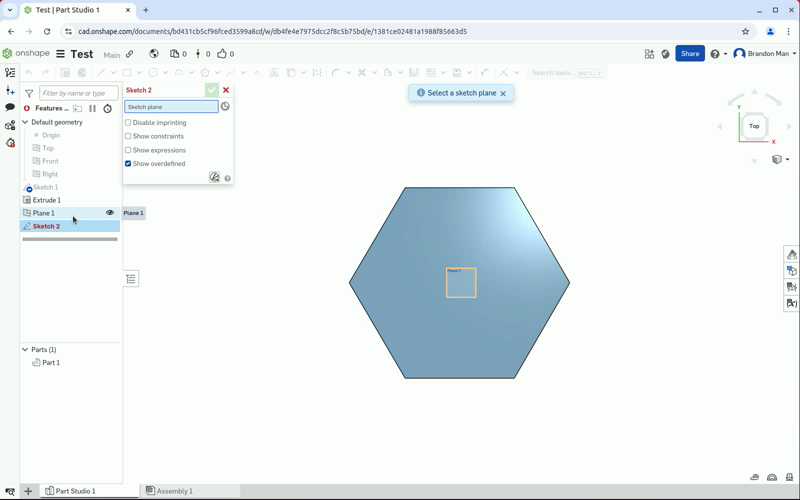
click(73, 215)
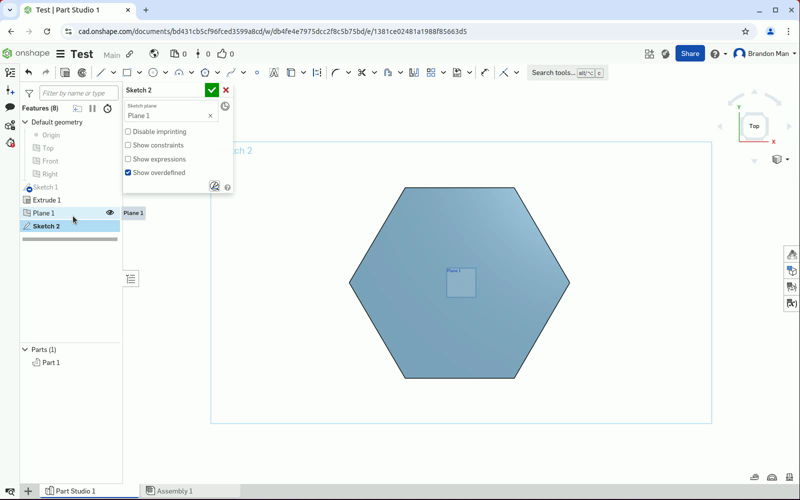
mouse_move(73, 352)
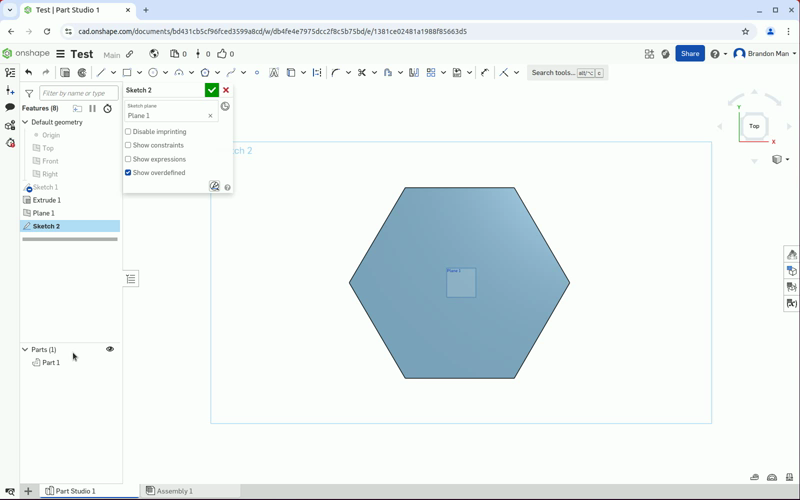
key(y)
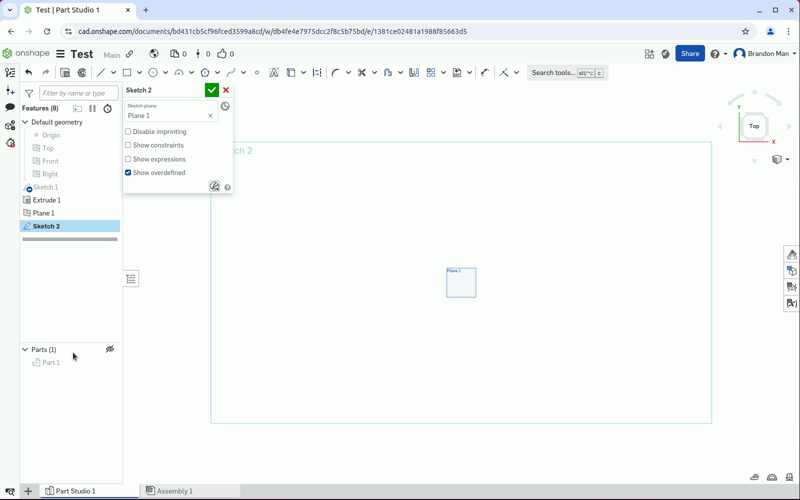
key(c)
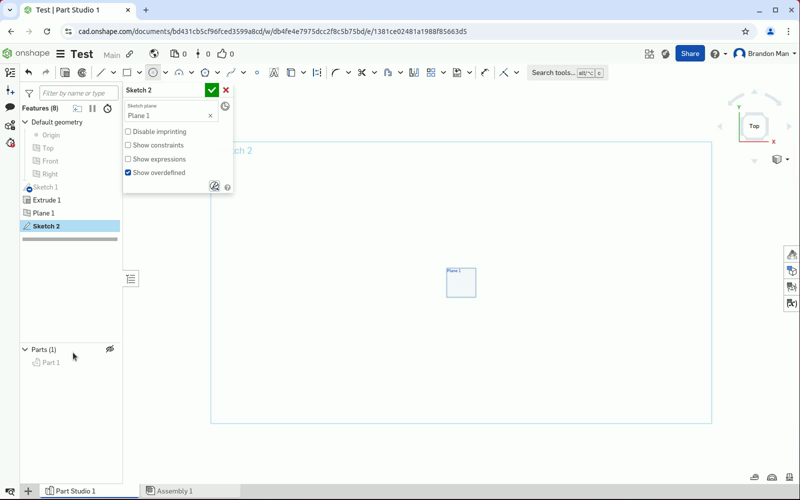
key_down(shift)
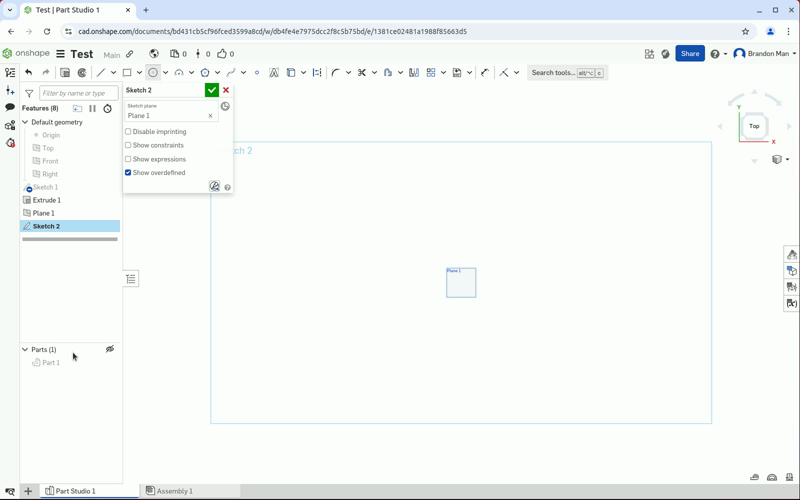
mouse_move(461, 282)
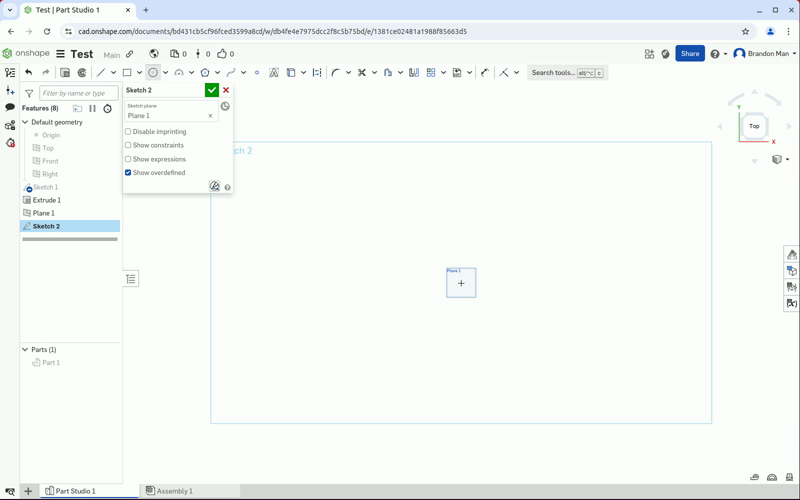
click(461, 282)
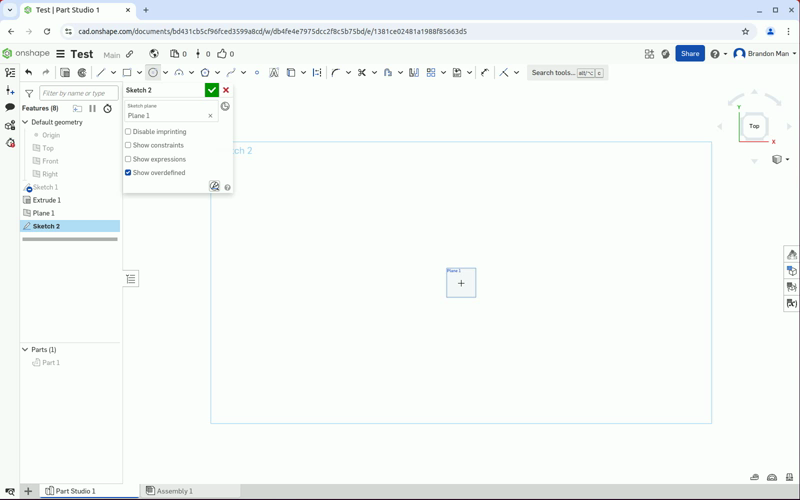
key_up(shift)
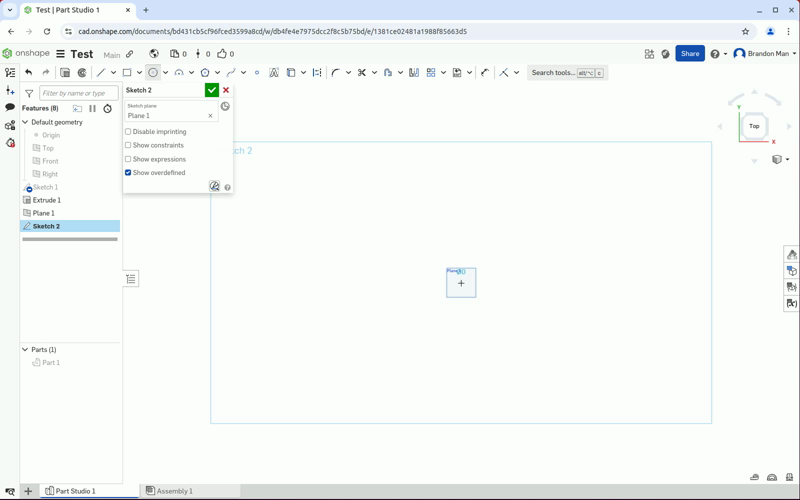
mouse_move(552, 282)
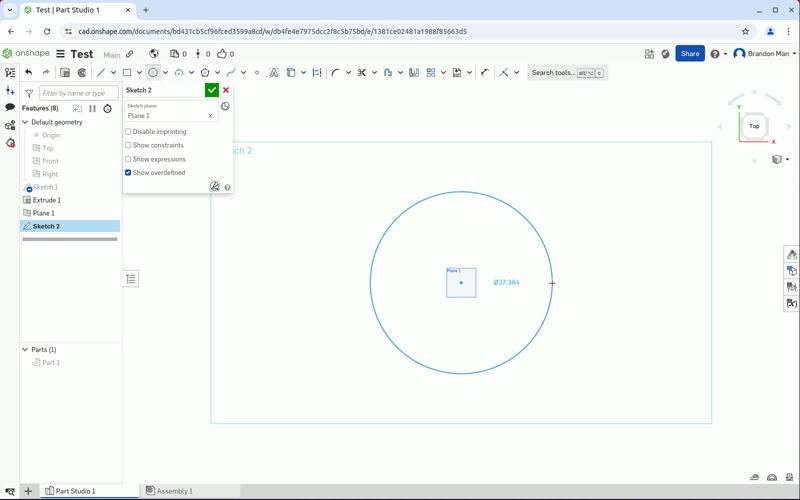
click(552, 282)
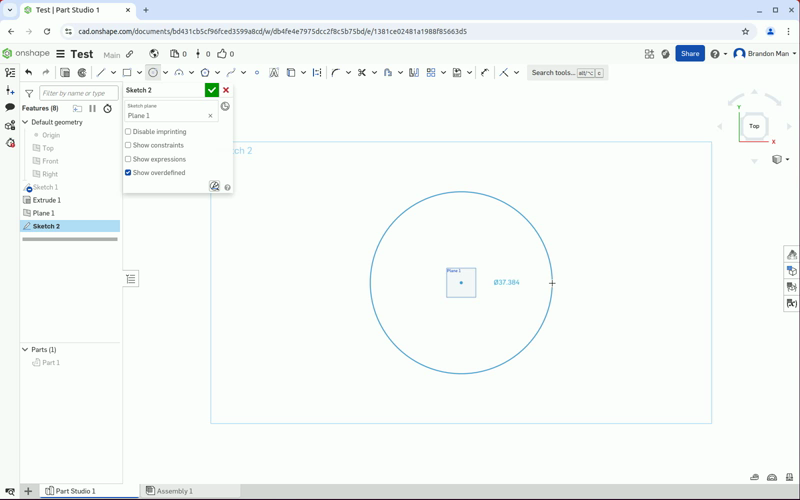
key(esc)
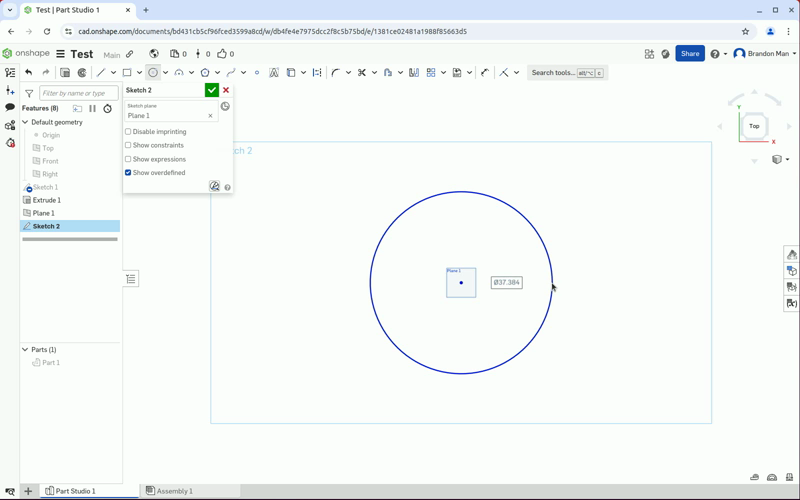
mouse_move(476, 335)
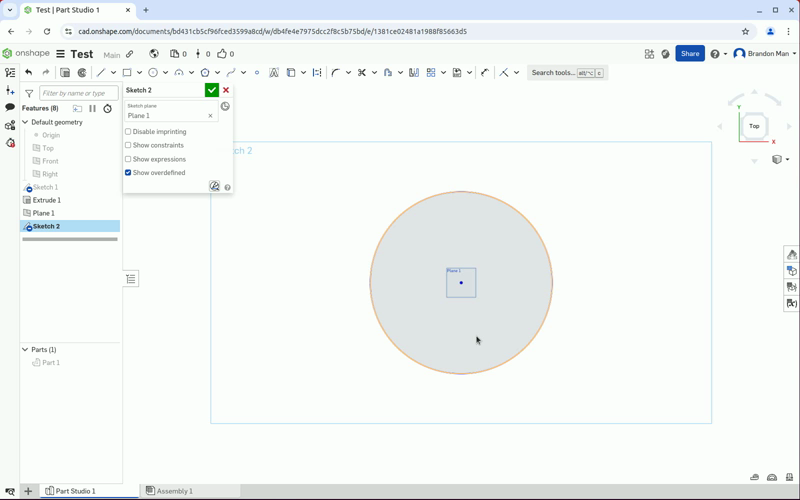
click(476, 335)
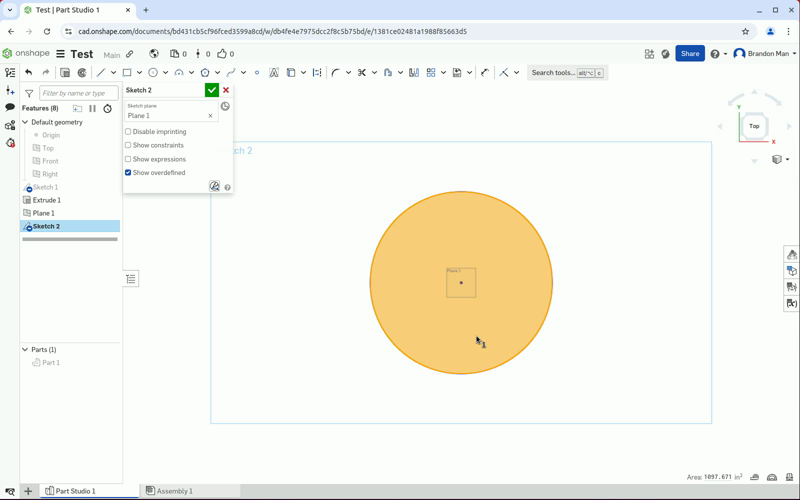
mouse_move(73, 352)
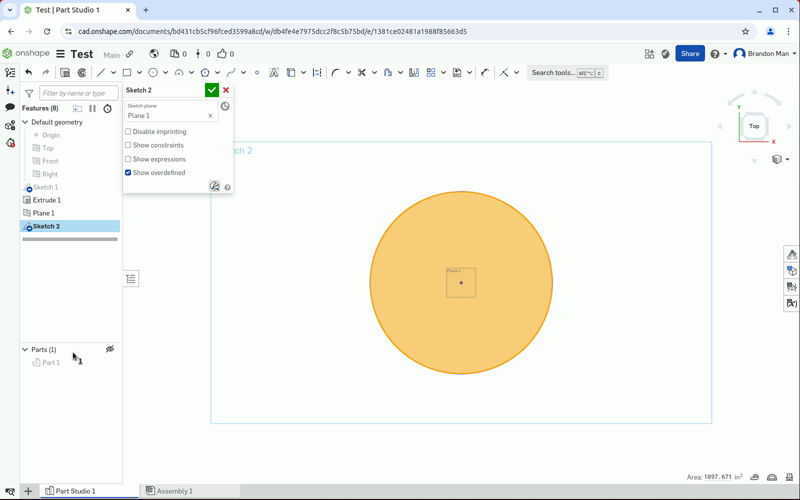
key(shift+y)
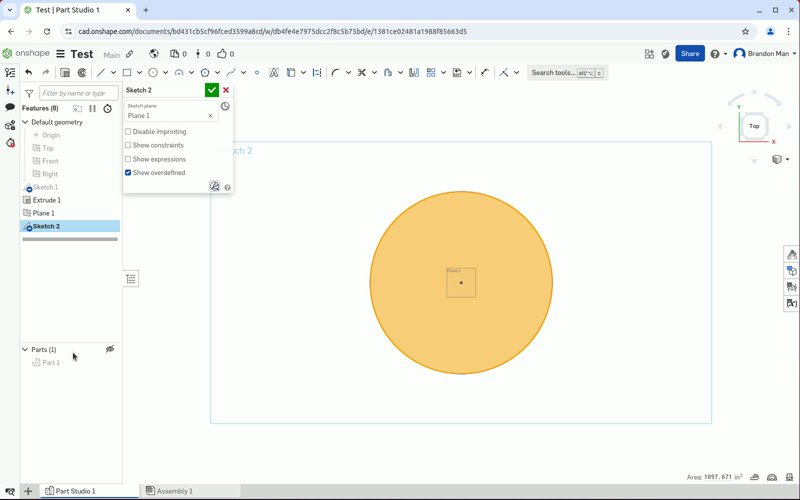
key(shift+e)
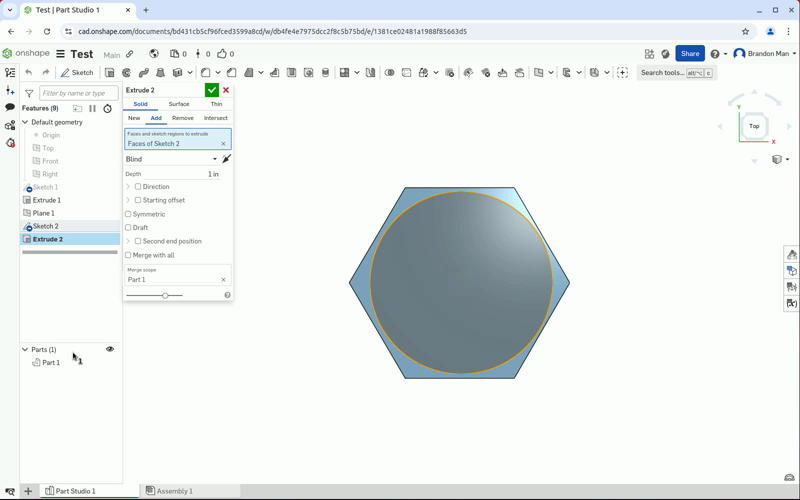
mouse_move(143, 106)
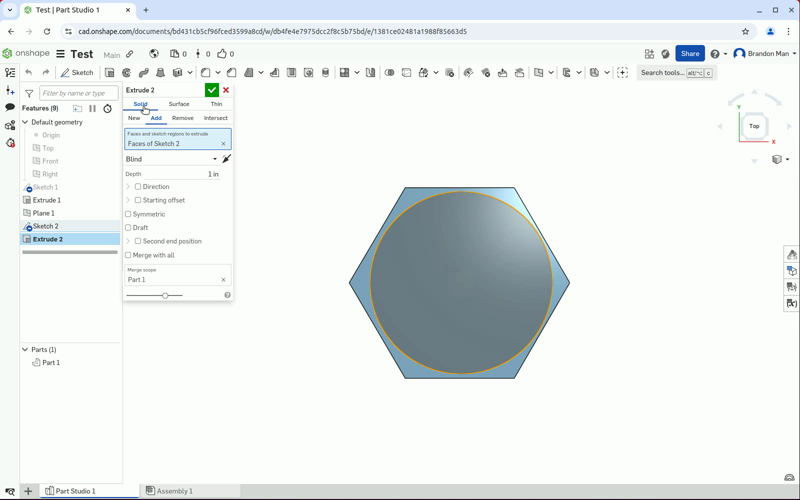
click(143, 106)
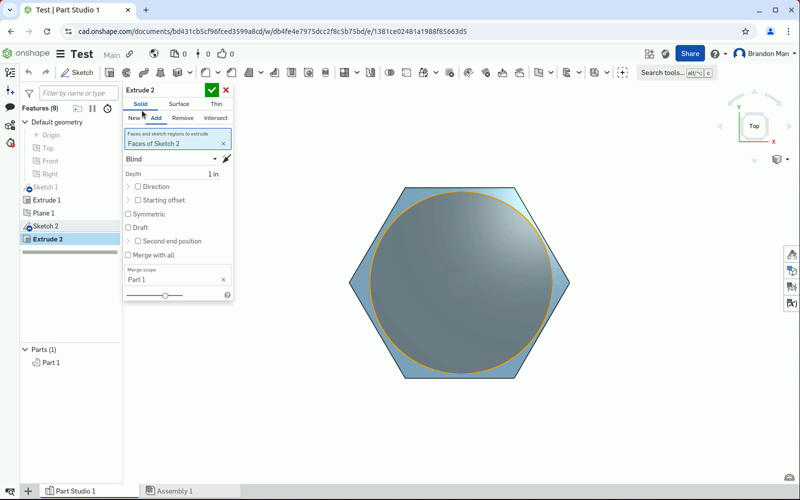
mouse_move(137, 120)
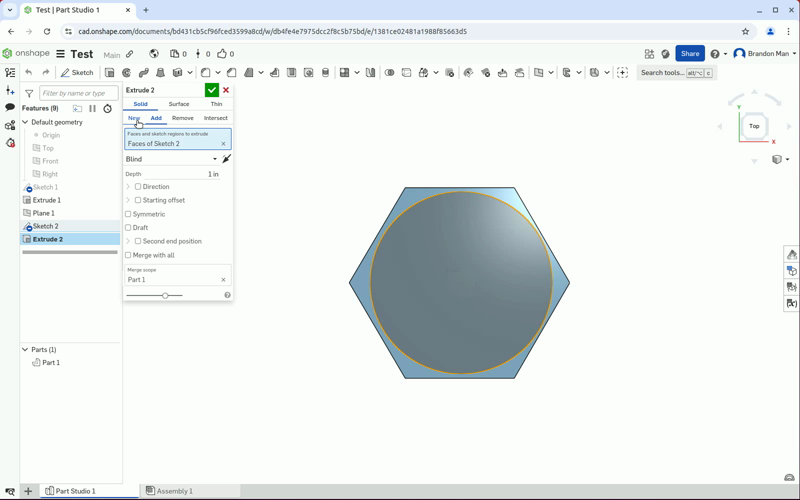
click(137, 120)
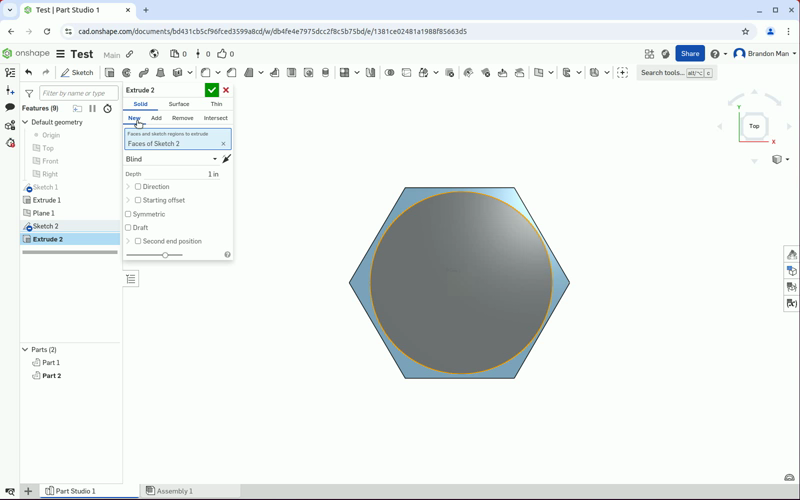
key(tab, 4)
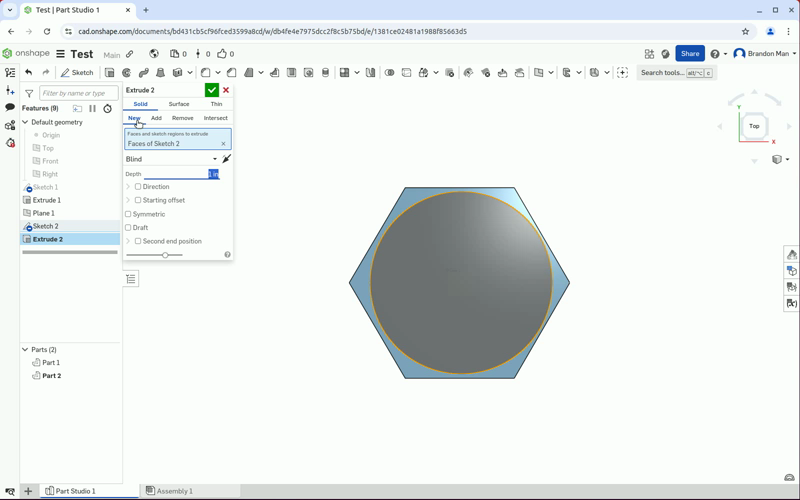
text(7.703)
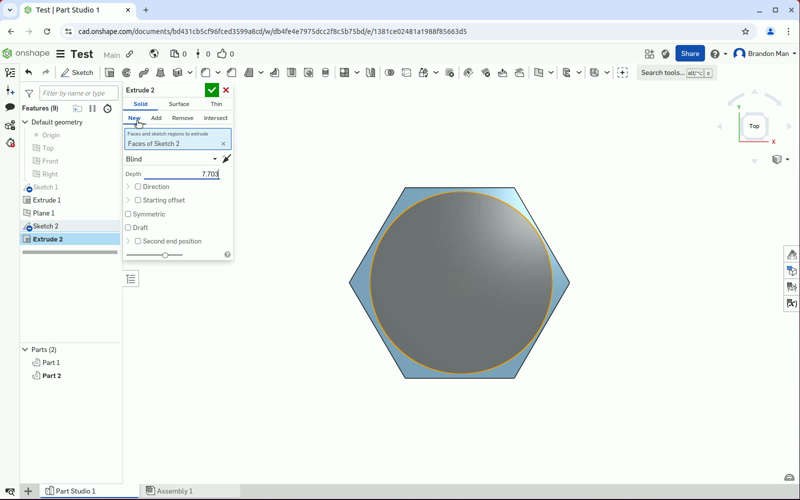
key(enter)
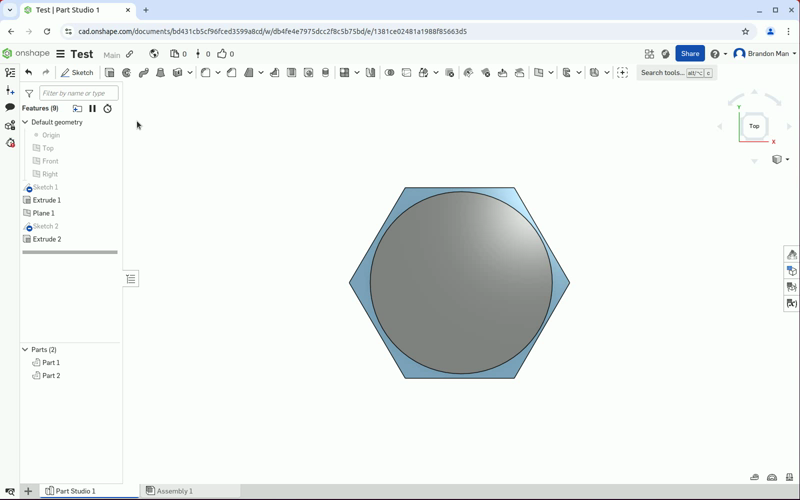
key(shift+h)
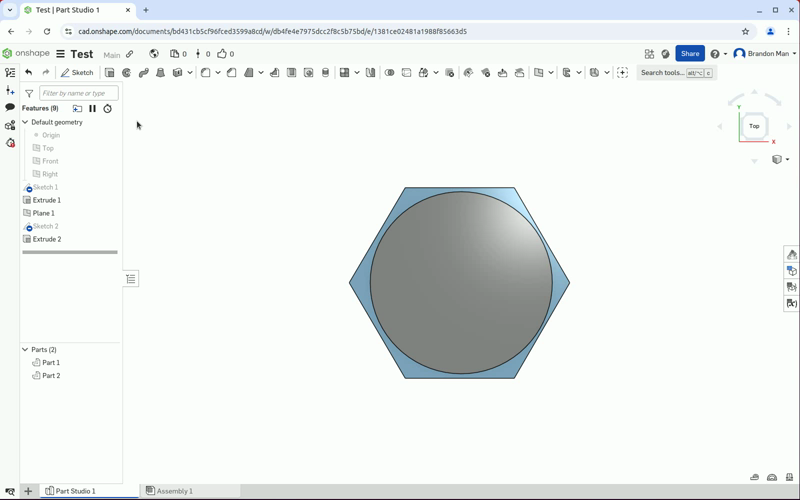
key(shift+h)
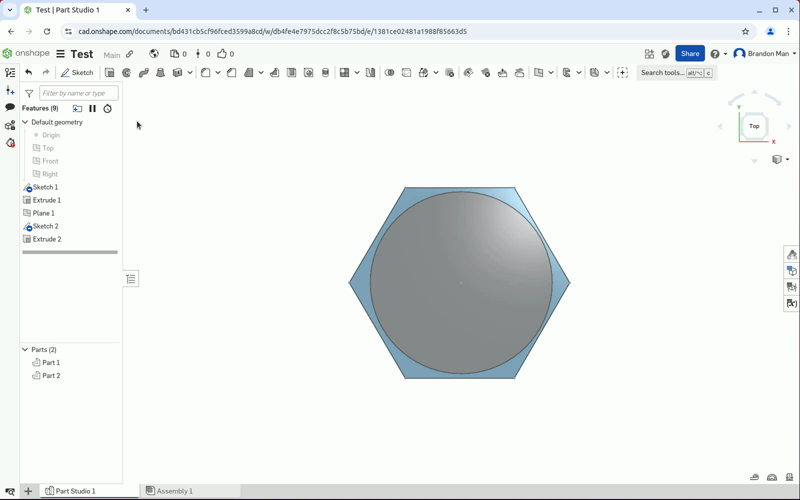
key(shift+7)
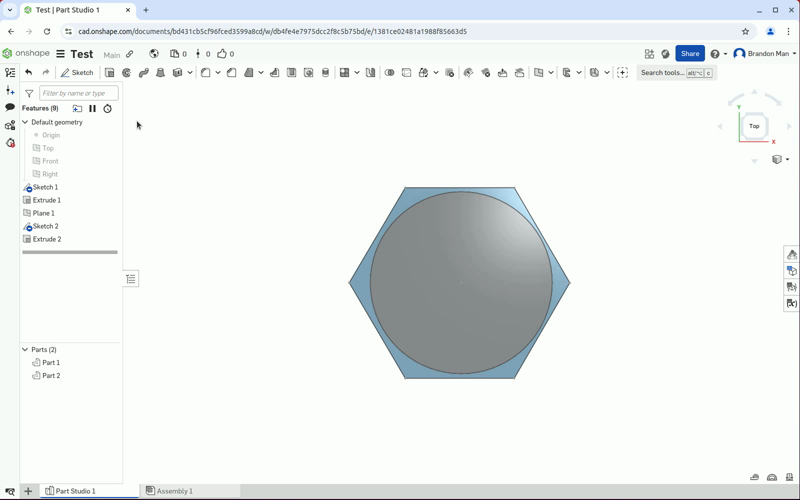
key(up, 3)
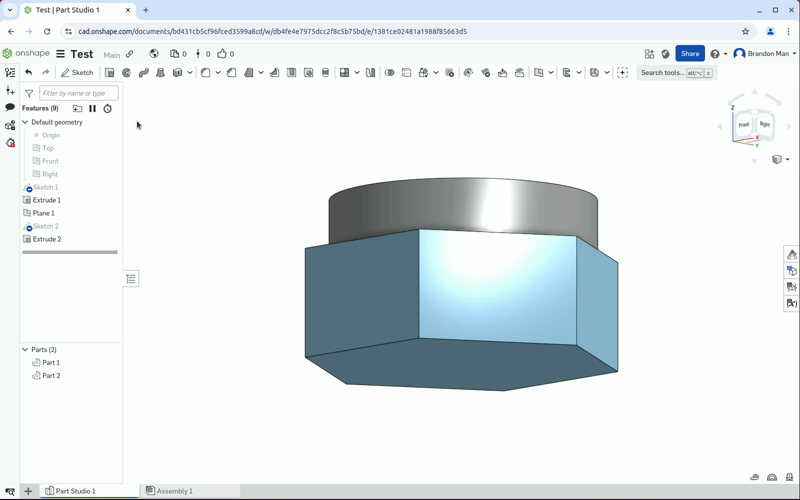
key(left, 3)
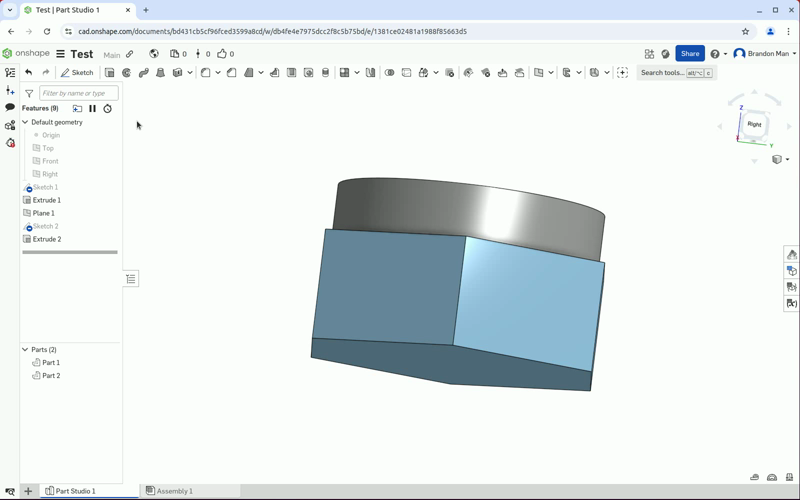
key(right, 3)
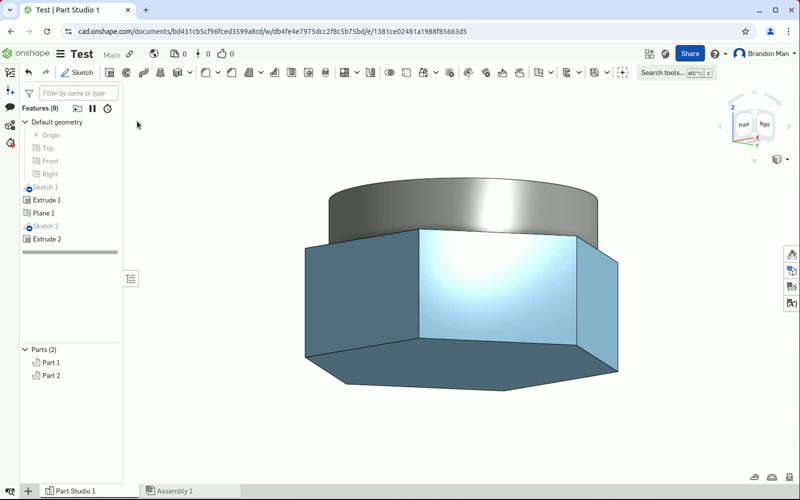
key(down, 3)
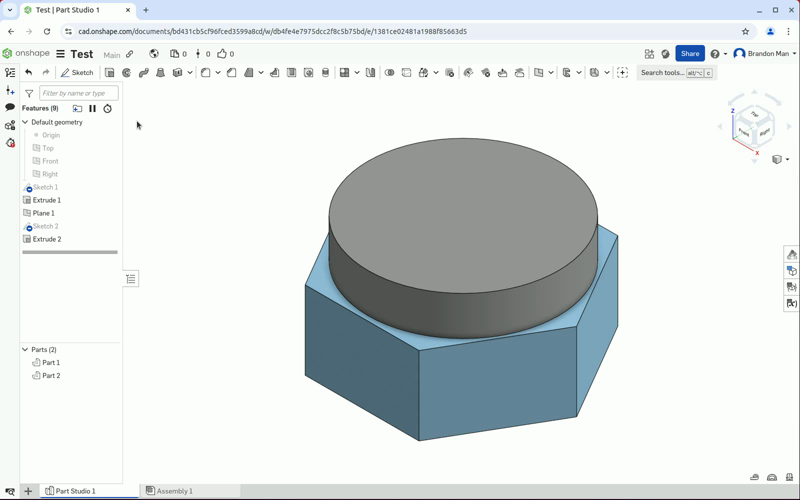
mouse_move(73, 189)
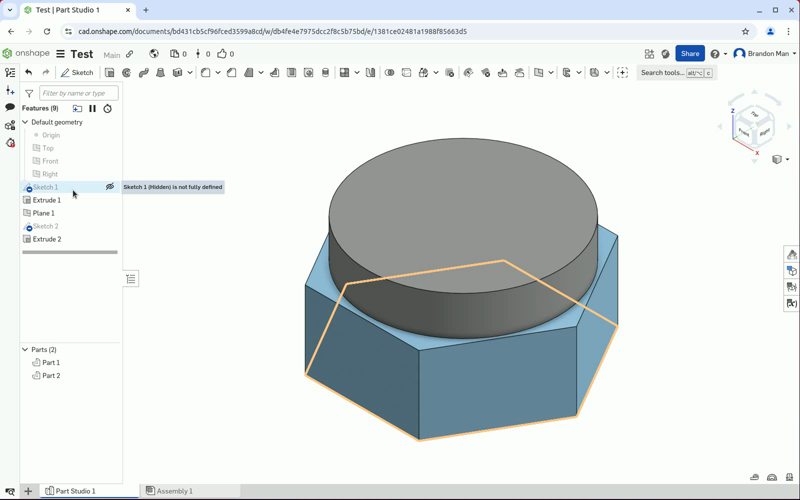
click(73, 189)